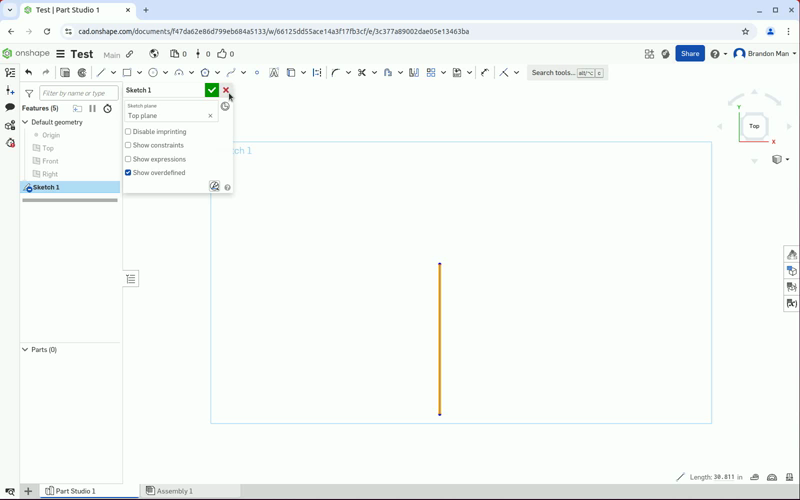
key(shift+h)
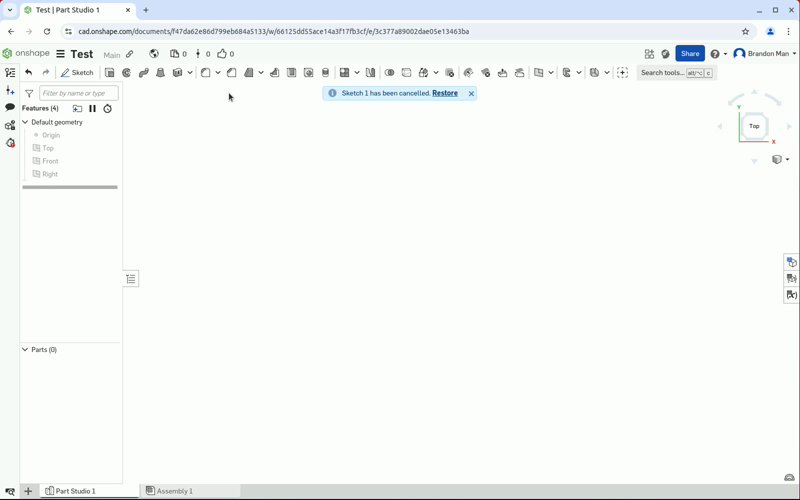
mouse_move(73, 352)
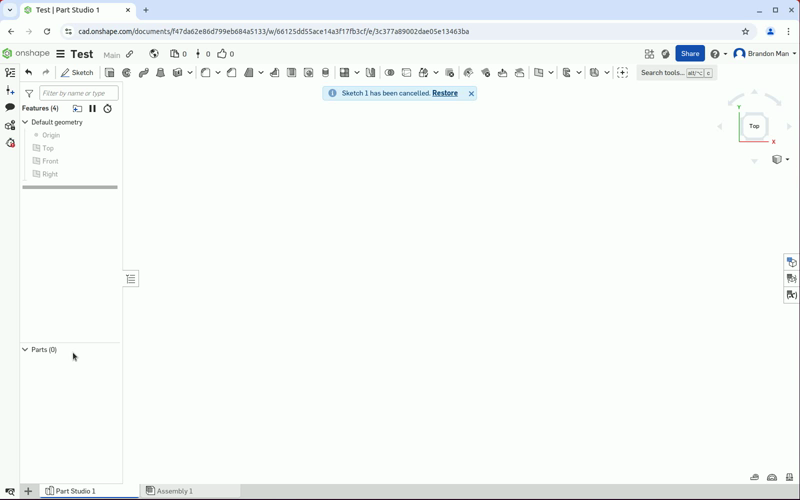
key(y)
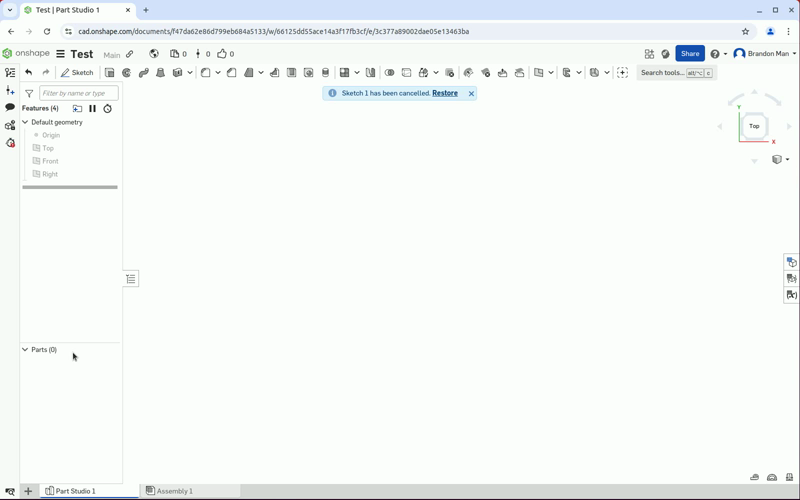
key(shift+p)
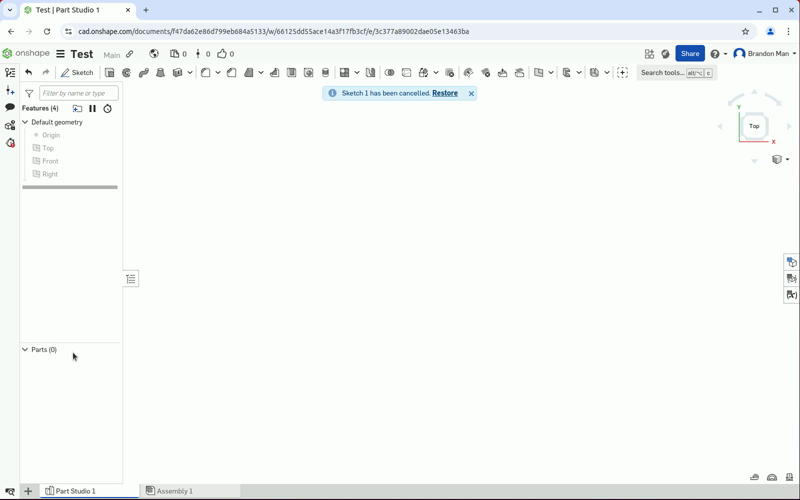
key(space)
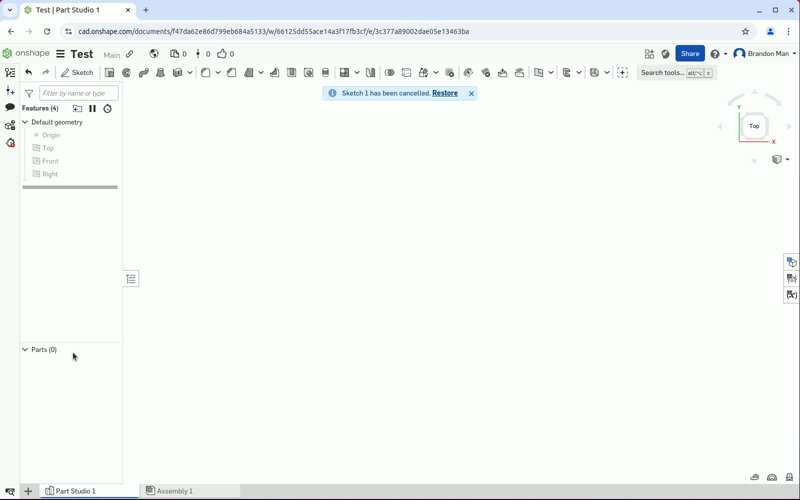
key_down(shift)
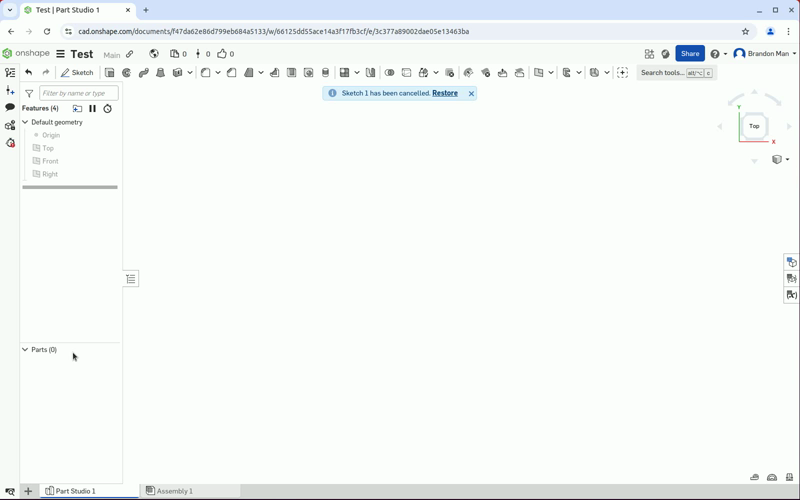
key(up)
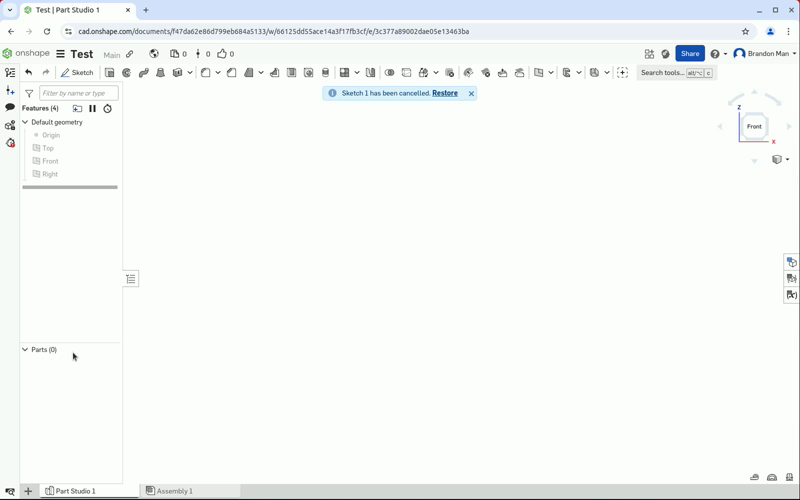
key_up(shift)
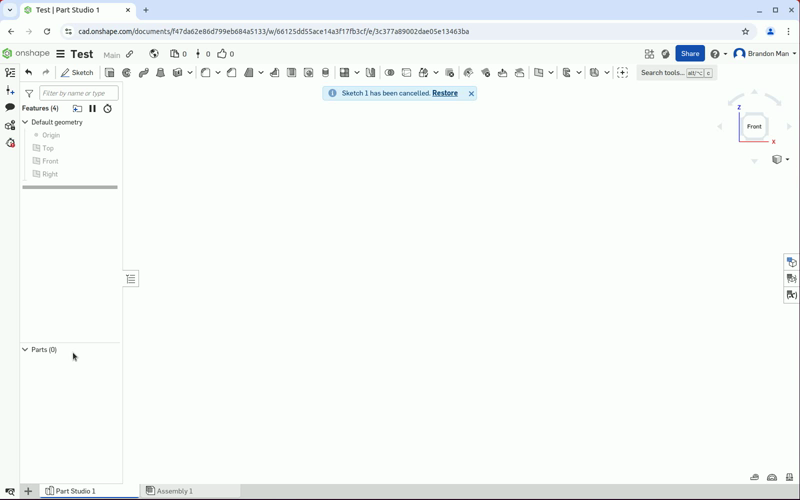
mouse_move(73, 352)
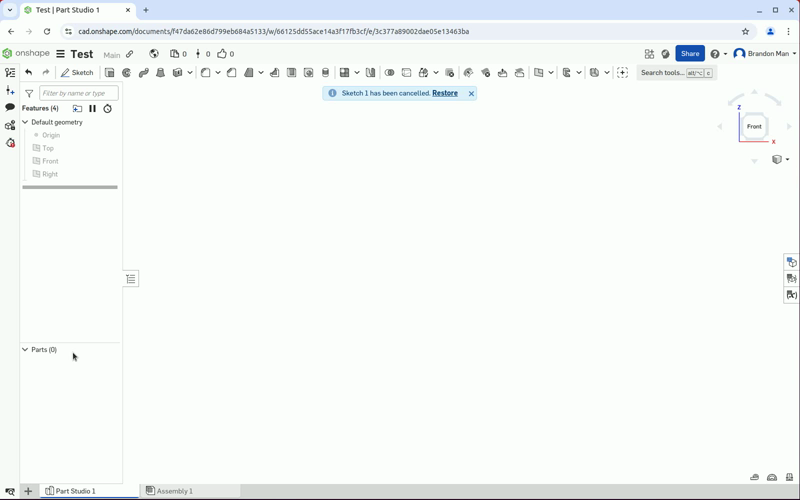
key(shift+y)
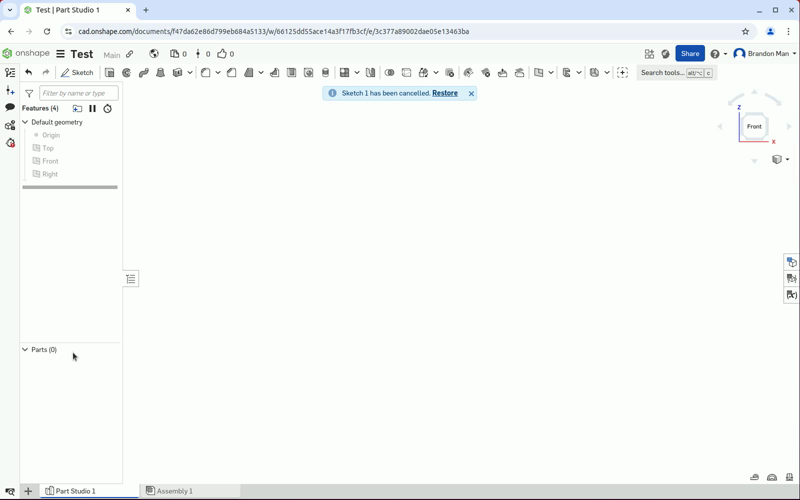
key(shift+s)
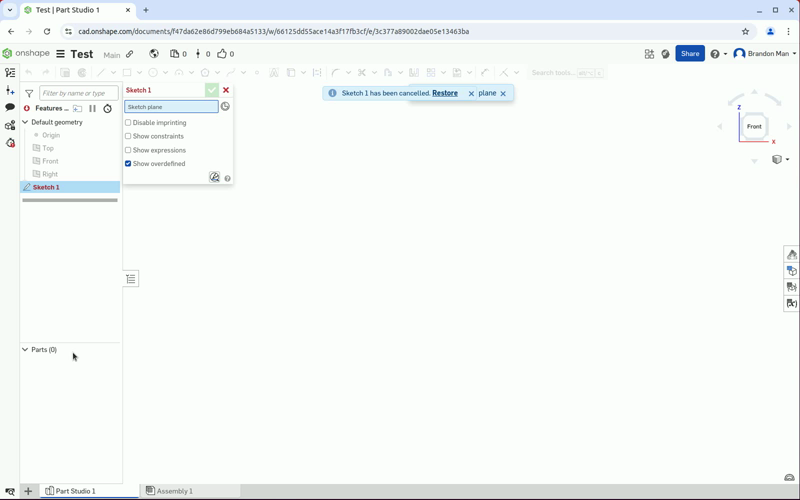
mouse_move(73, 163)
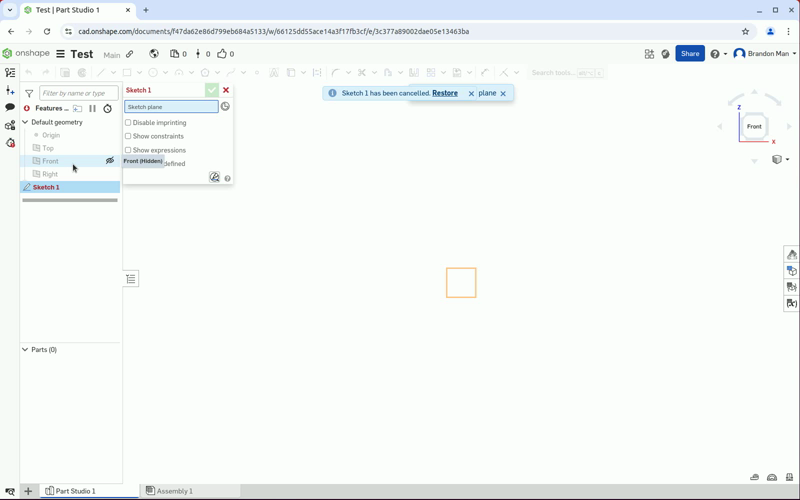
click(73, 163)
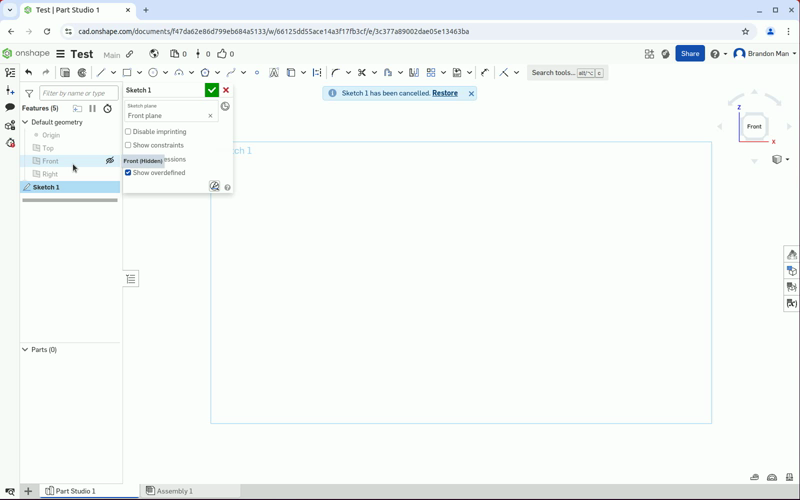
mouse_move(73, 352)
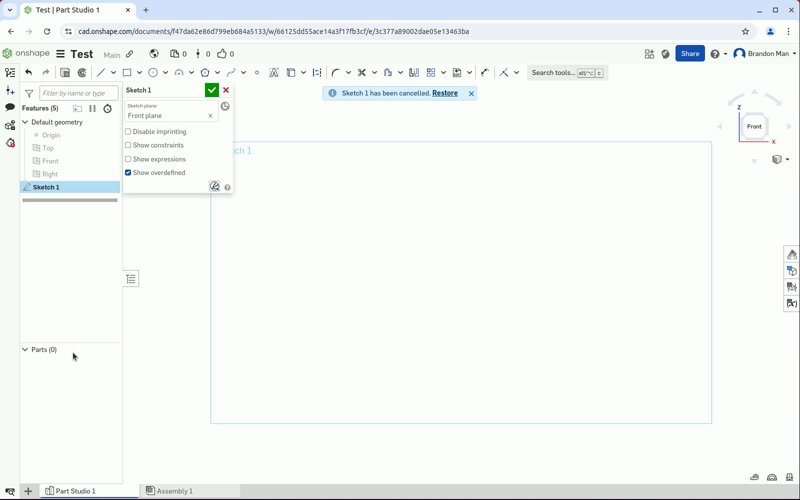
key(y)
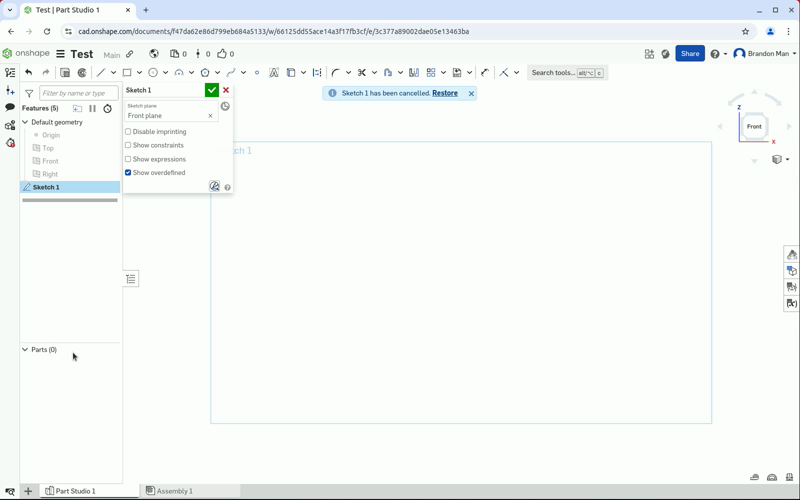
key(l)
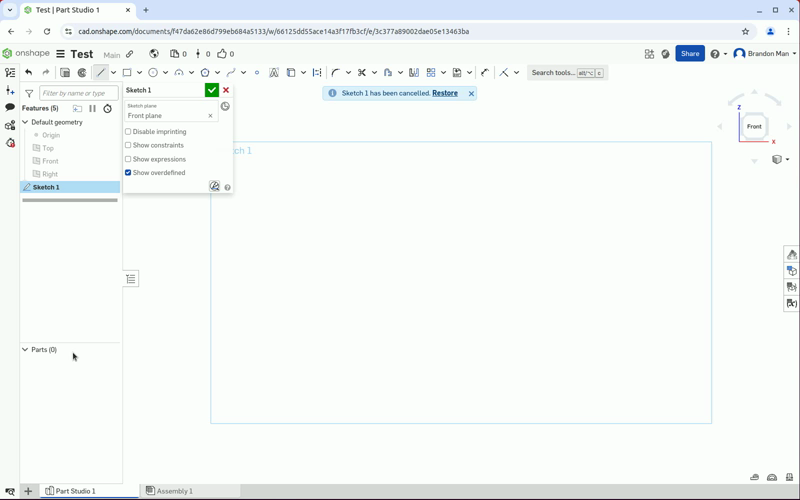
key_down(shift)
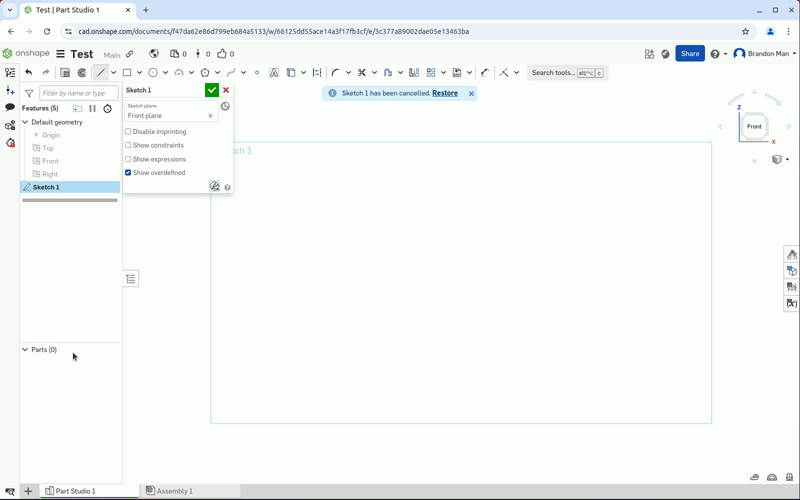
mouse_move(368, 268)
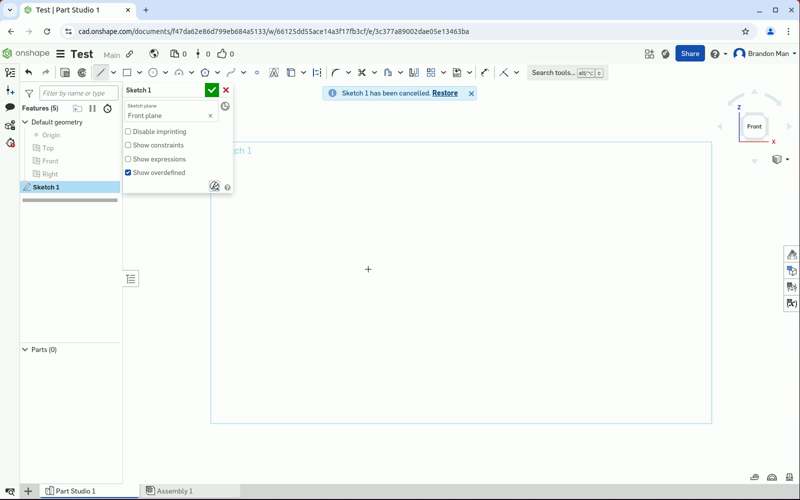
click(368, 268)
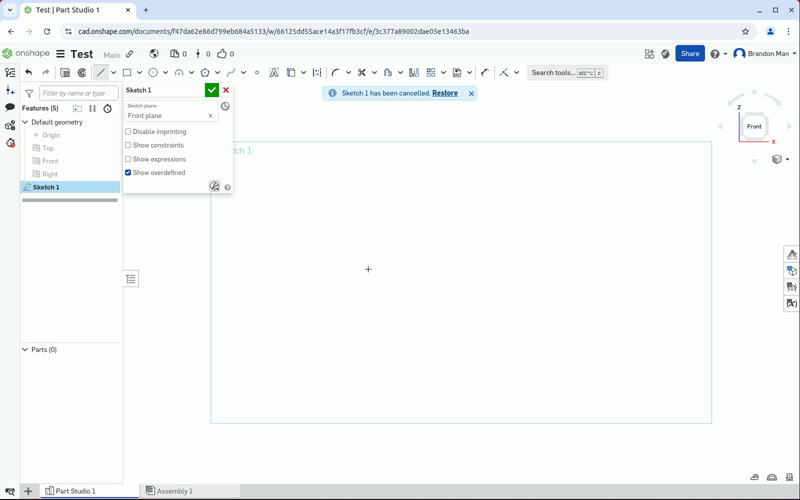
key_up(shift)
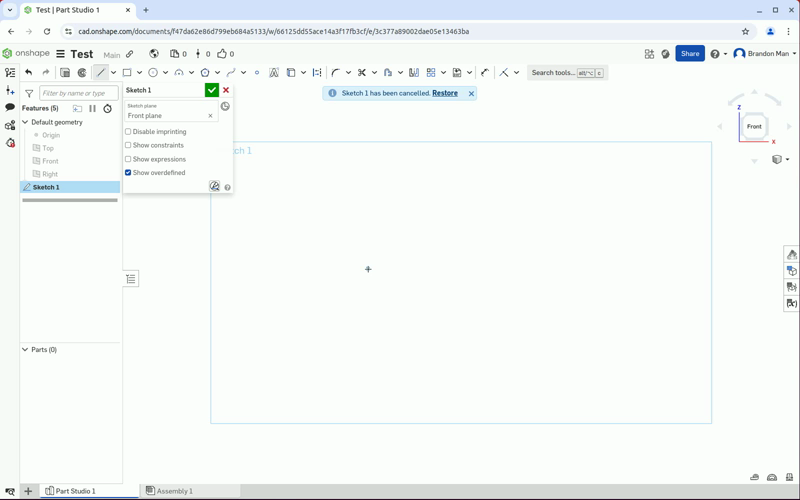
key_down(shift)
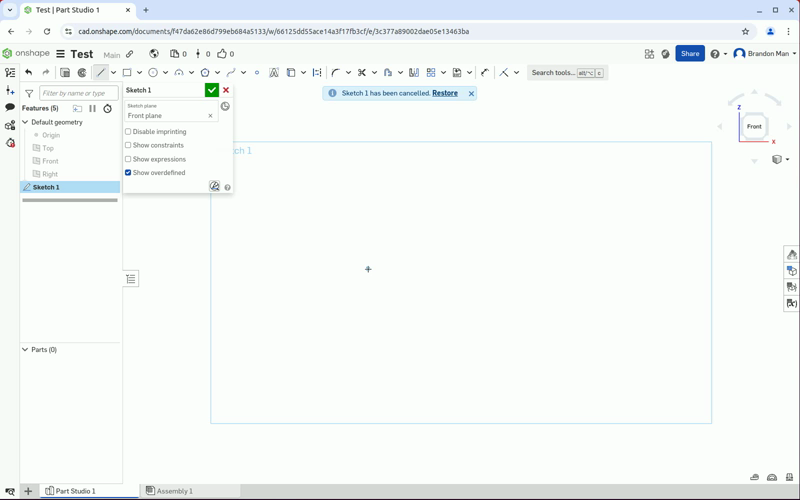
mouse_move(449, 268)
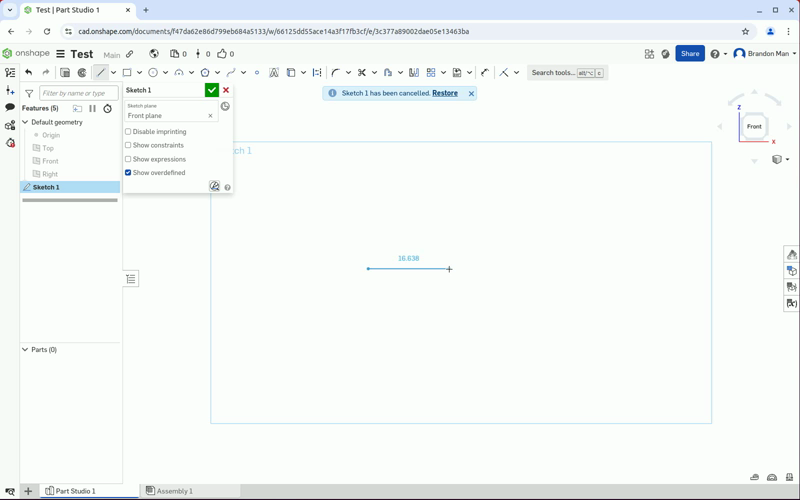
click(449, 268)
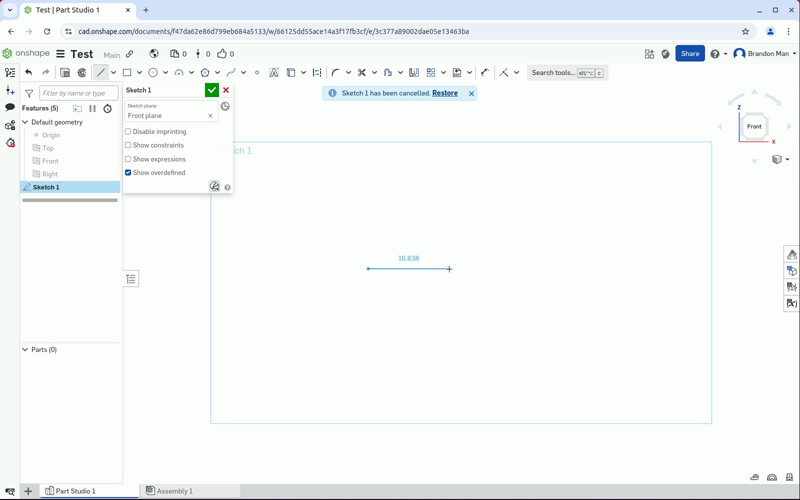
key_up(shift)
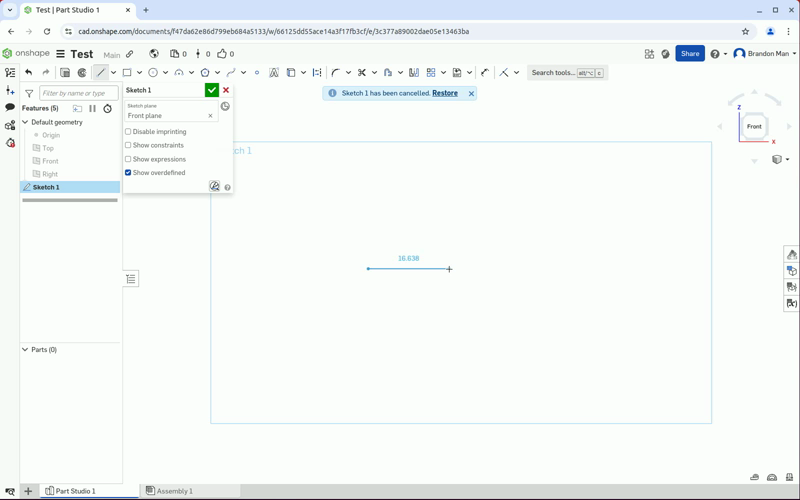
key_down(shift)
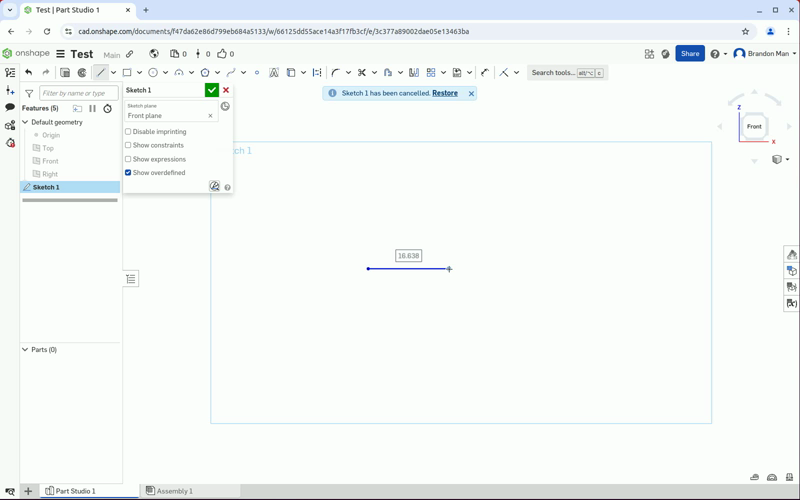
mouse_move(449, 193)
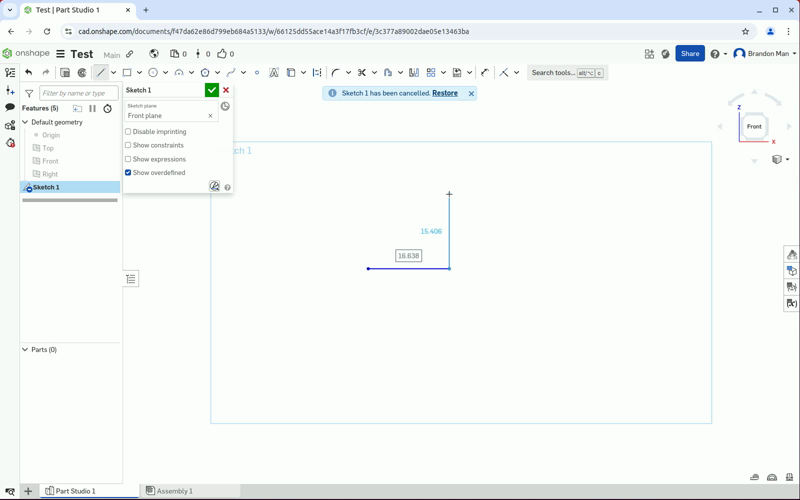
click(449, 193)
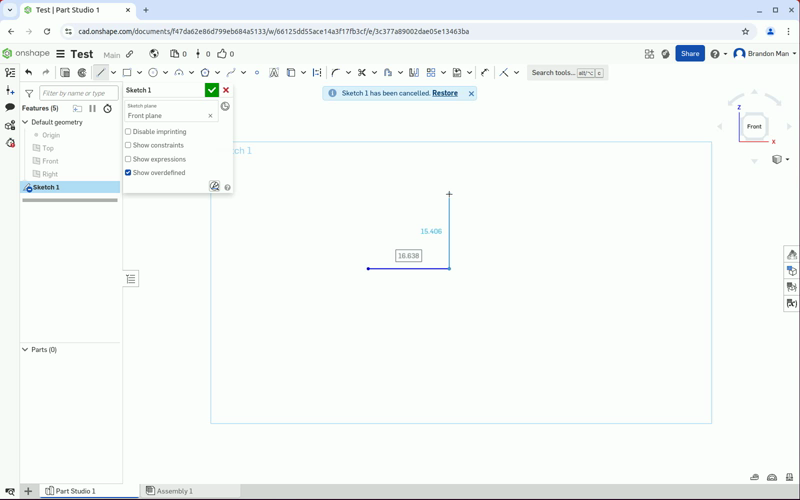
key_up(shift)
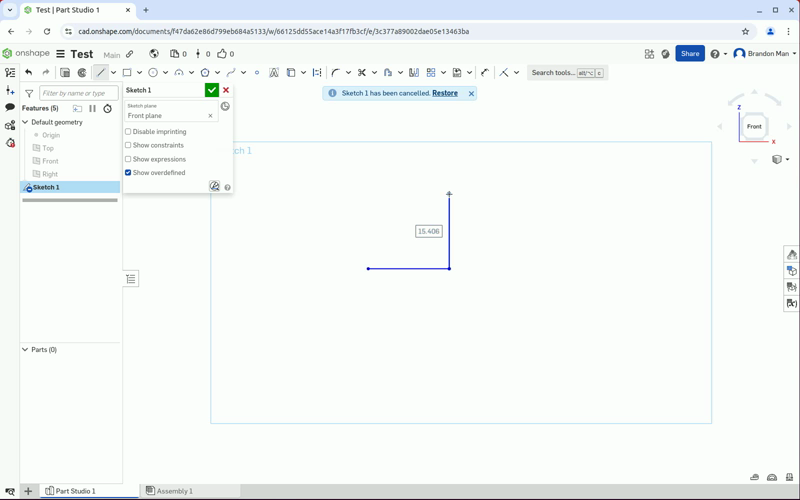
key_down(shift)
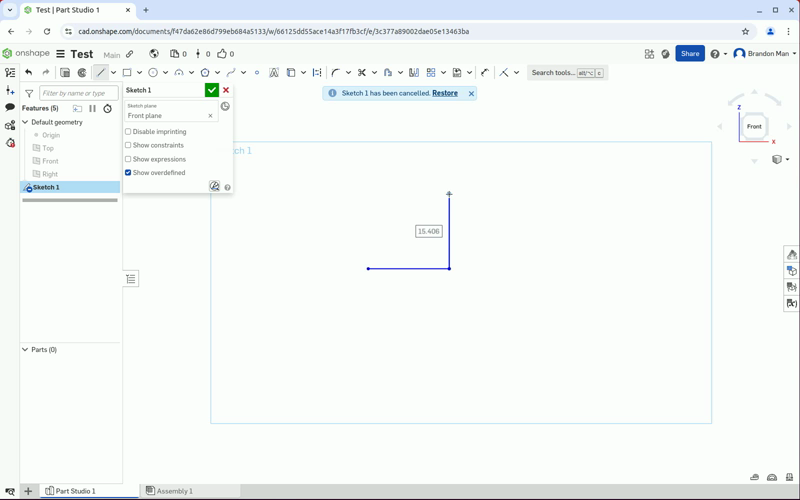
mouse_move(368, 193)
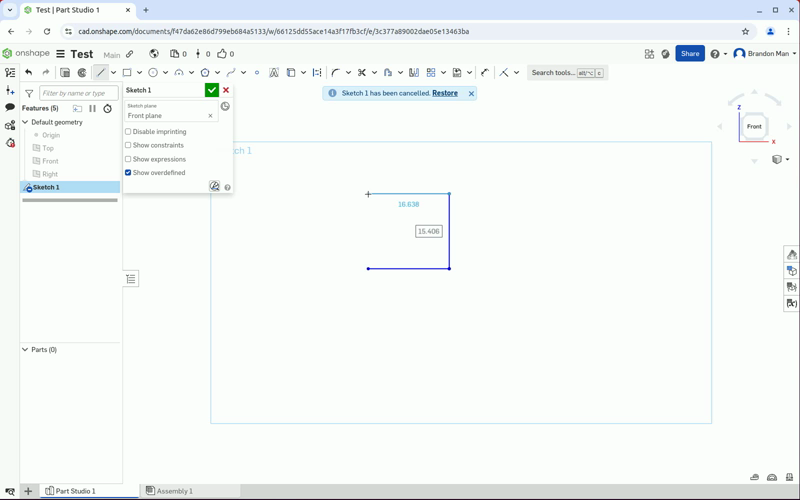
click(368, 193)
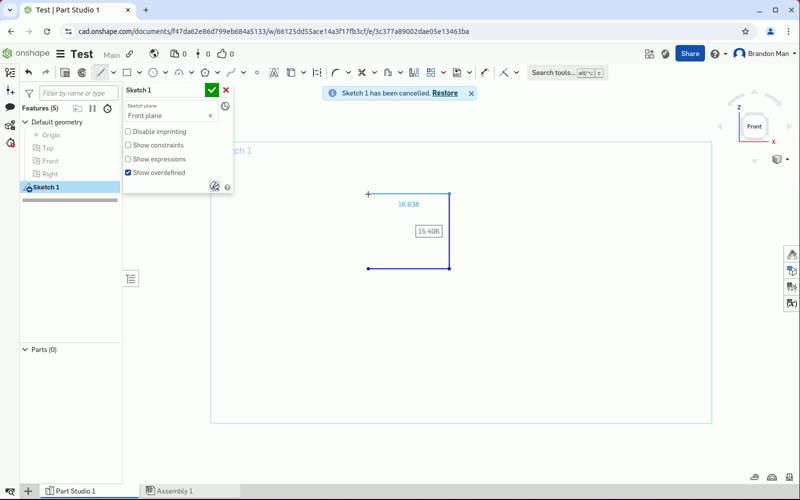
key_up(shift)
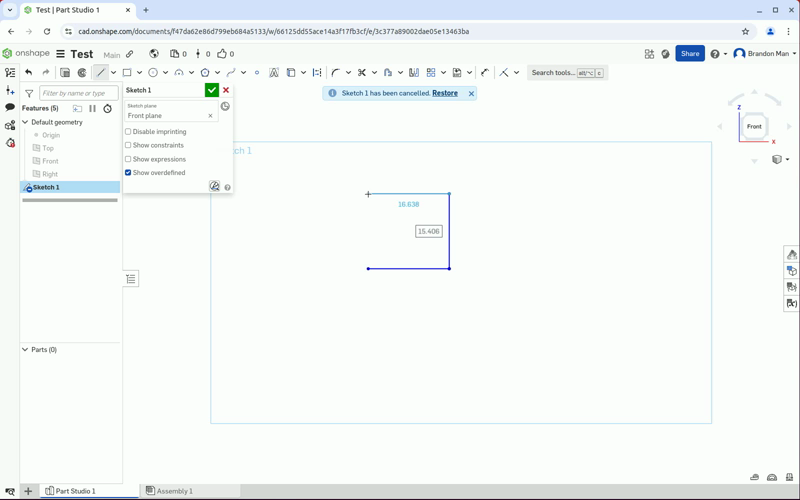
key_down(shift)
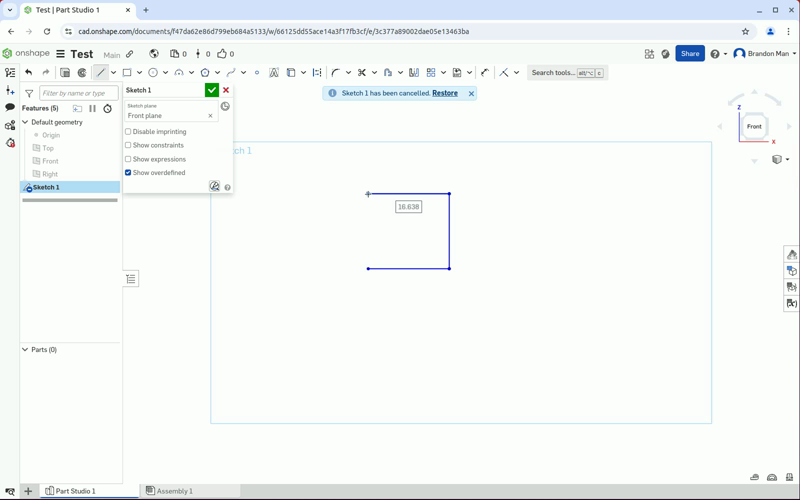
mouse_move(368, 268)
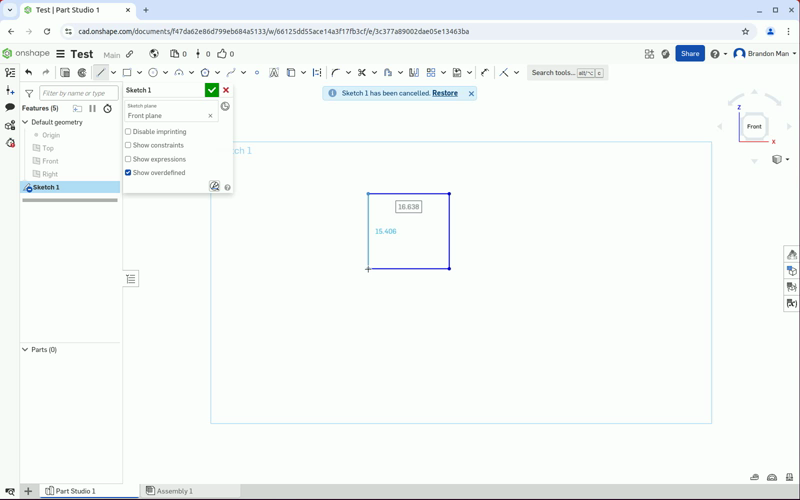
key_up(shift)
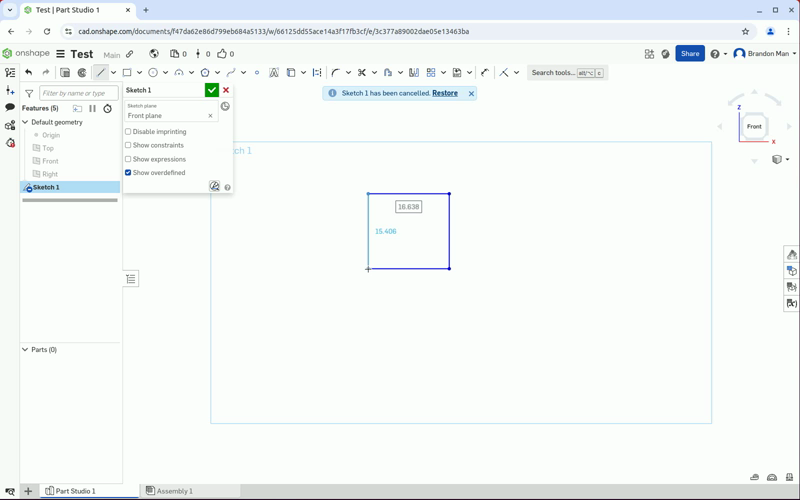
click(368, 268)
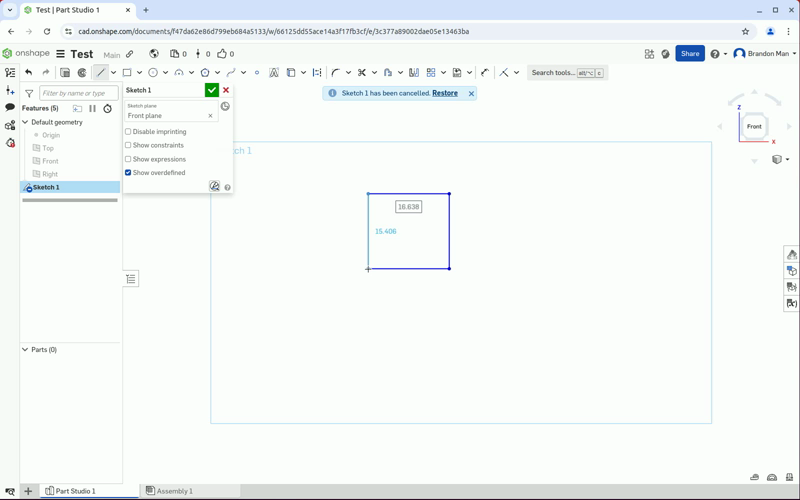
key(esc)
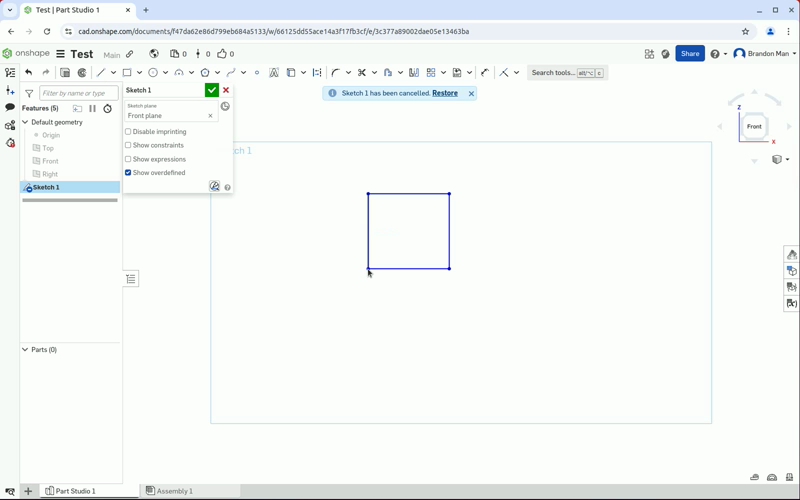
mouse_move(431, 213)
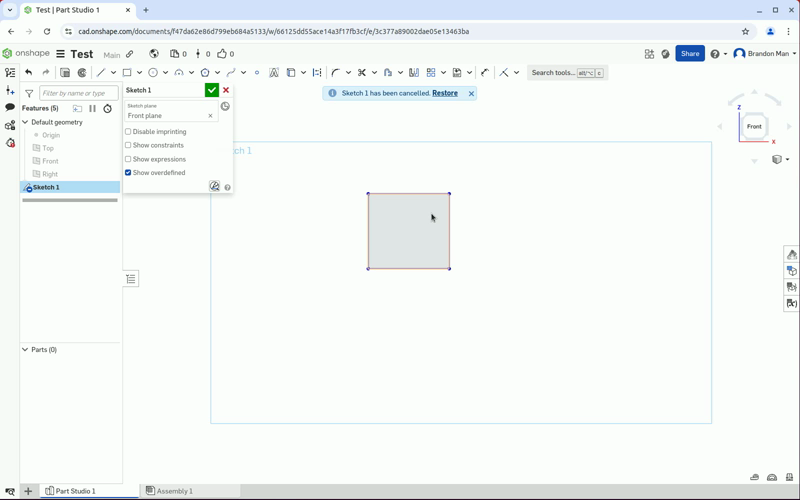
click(431, 213)
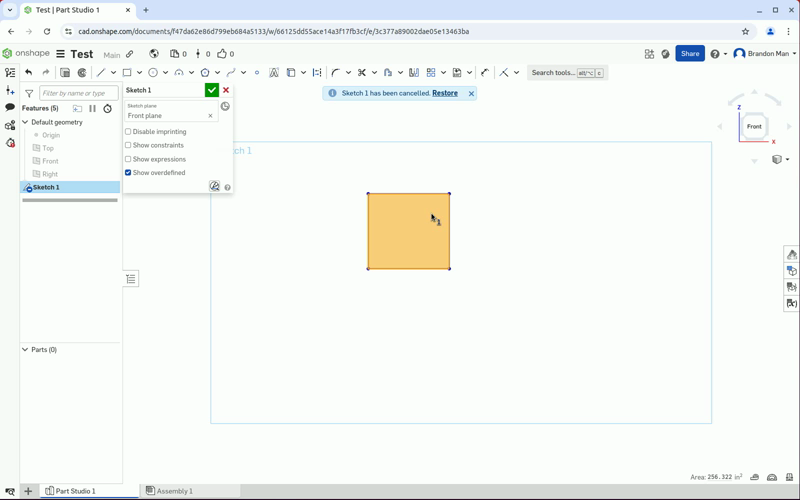
mouse_move(73, 352)
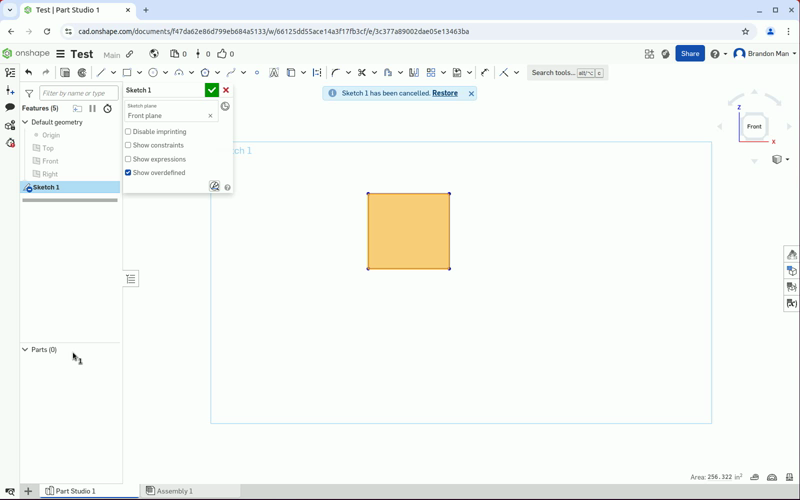
key(shift+y)
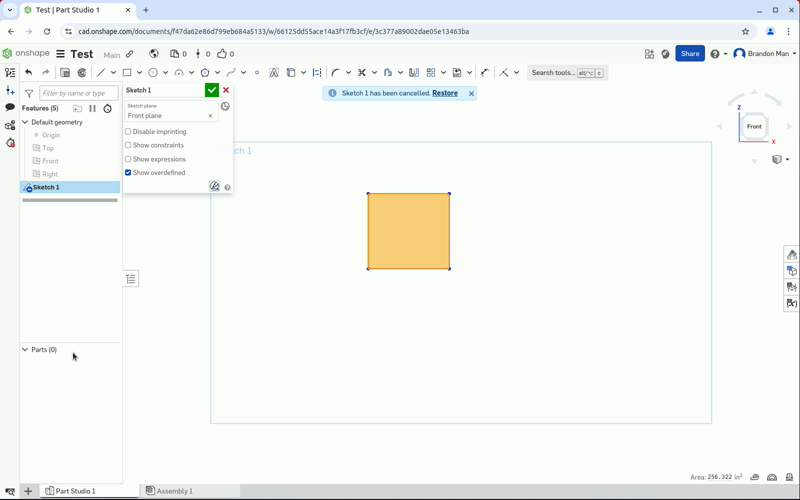
key(shift+e)
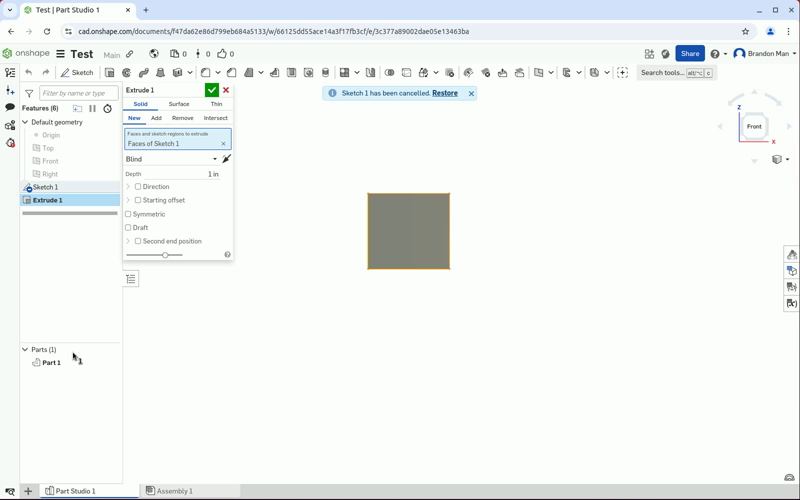
mouse_move(143, 106)
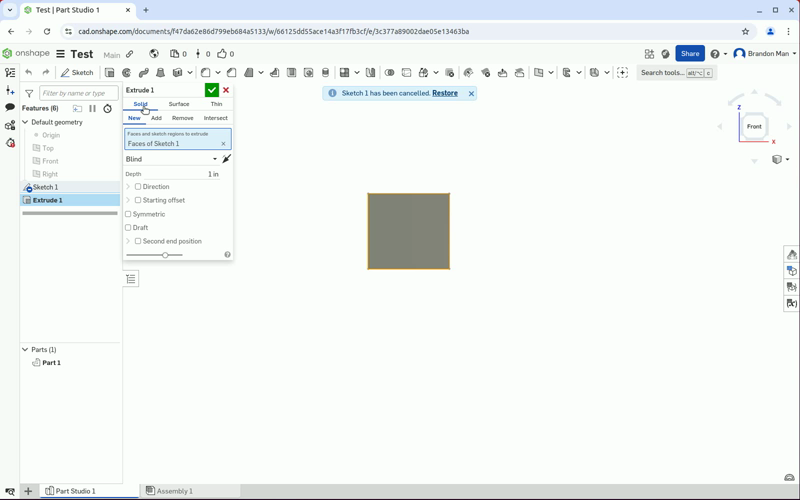
click(143, 106)
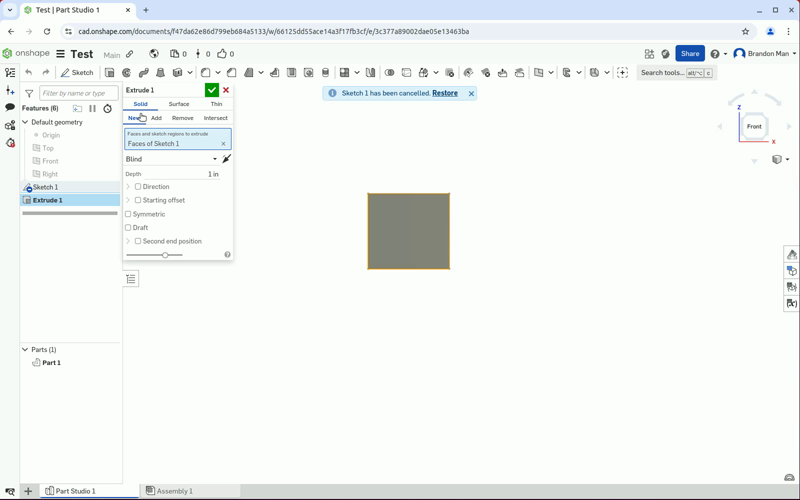
mouse_move(137, 120)
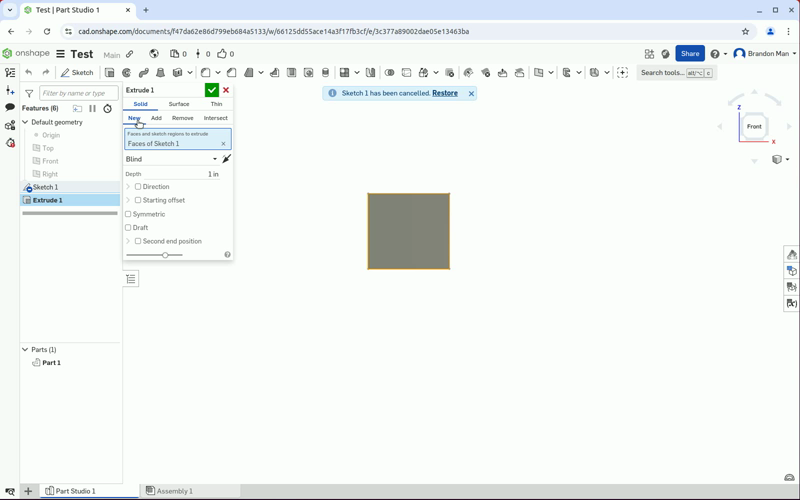
click(137, 120)
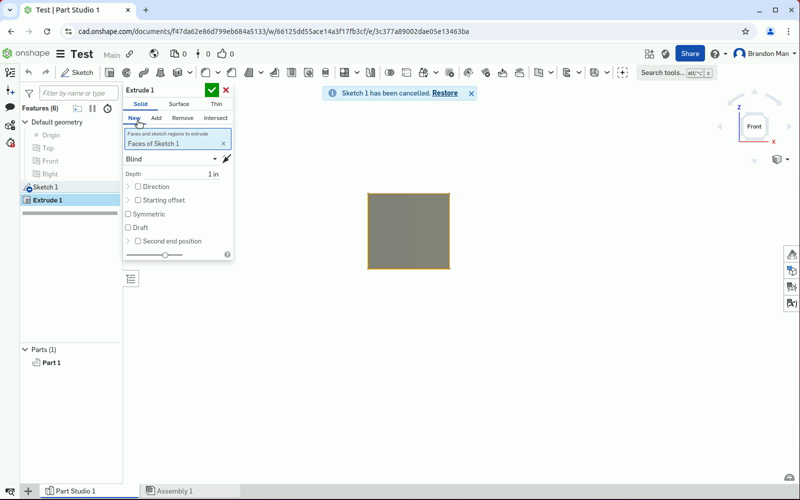
key(tab, 4)
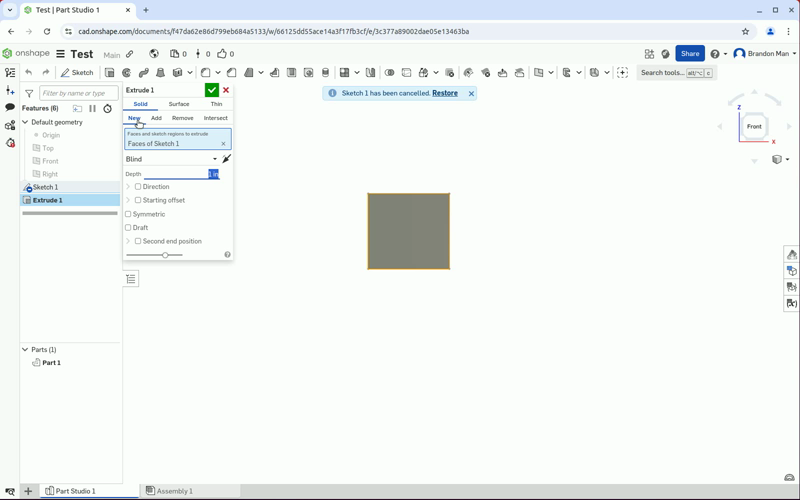
text(16.609)
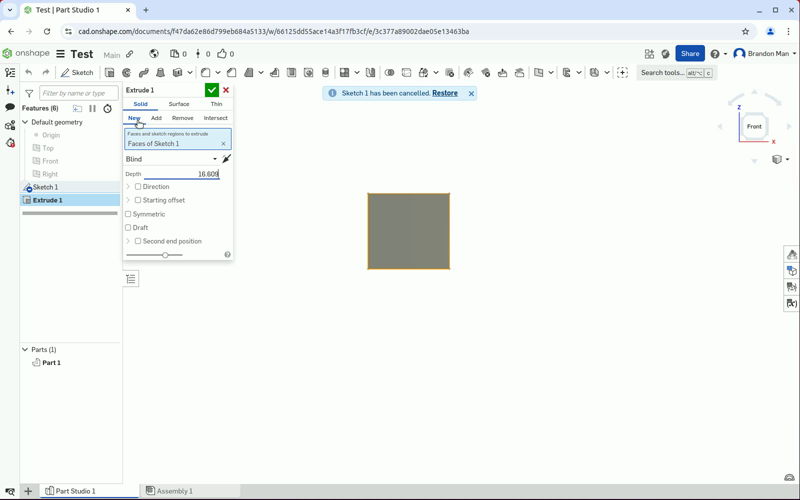
key(enter)
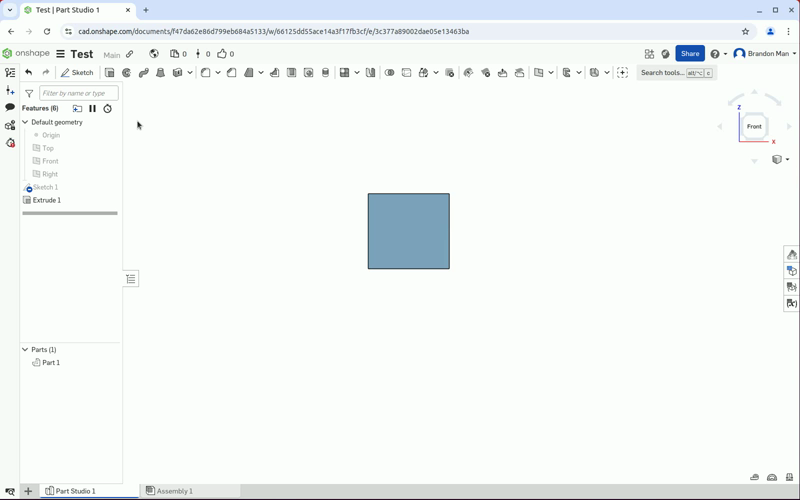
key(shift+h)
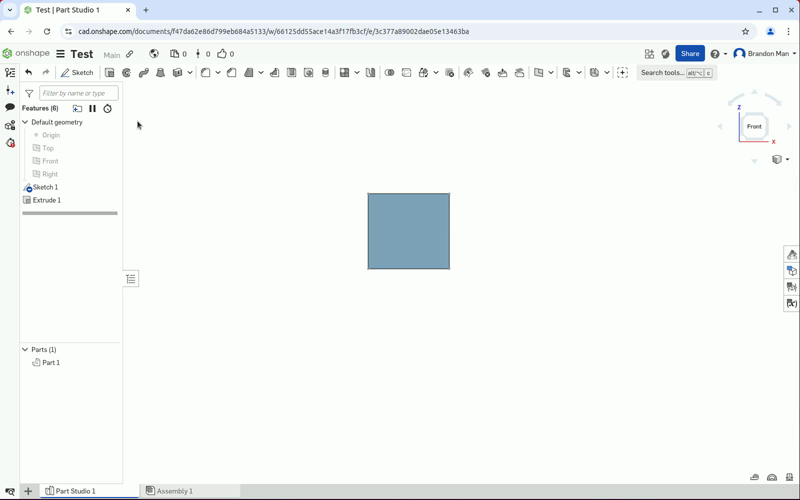
key(shift+h)
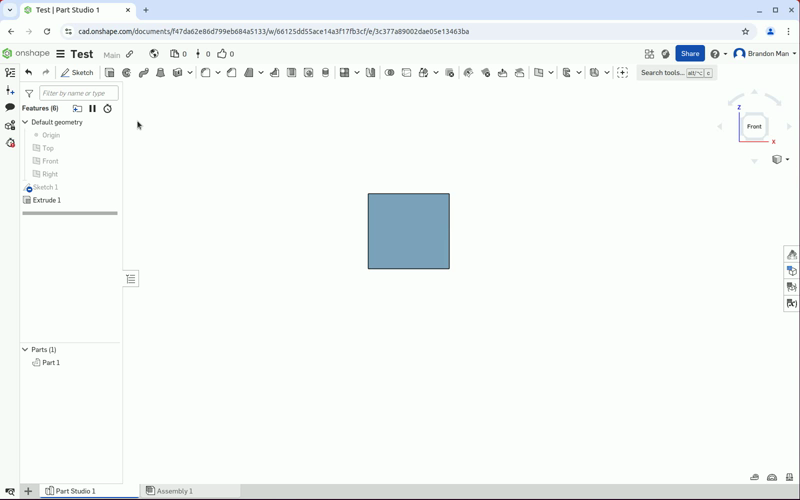
mouse_move(73, 189)
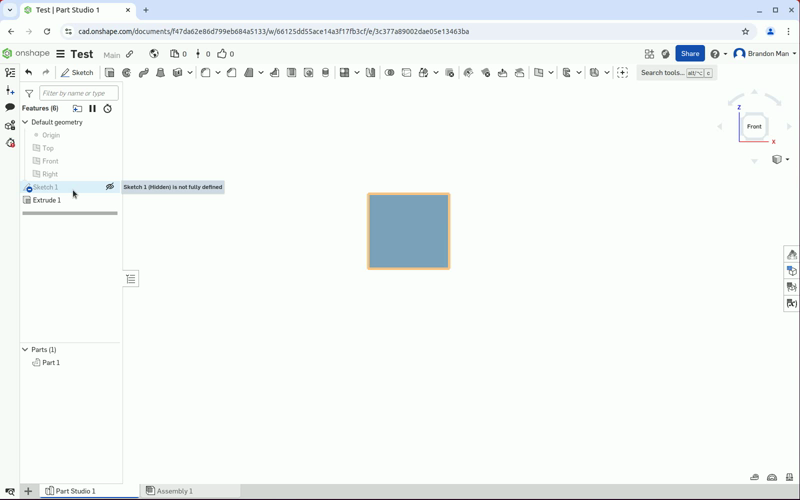
click(73, 189)
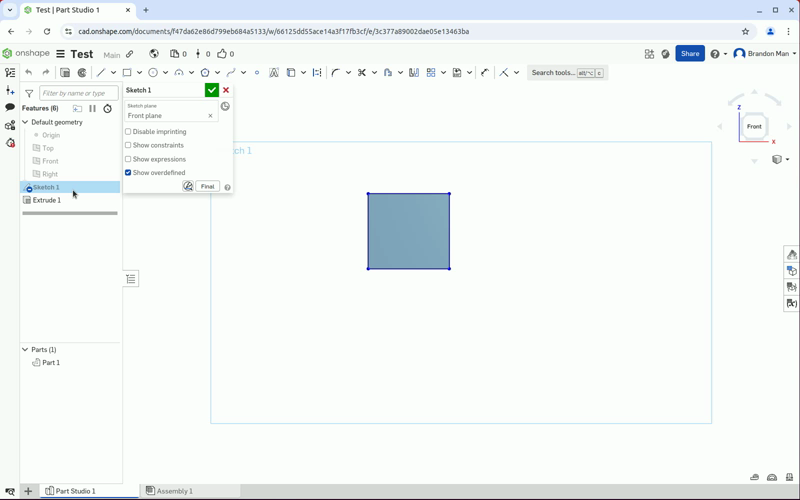
mouse_move(229, 92)
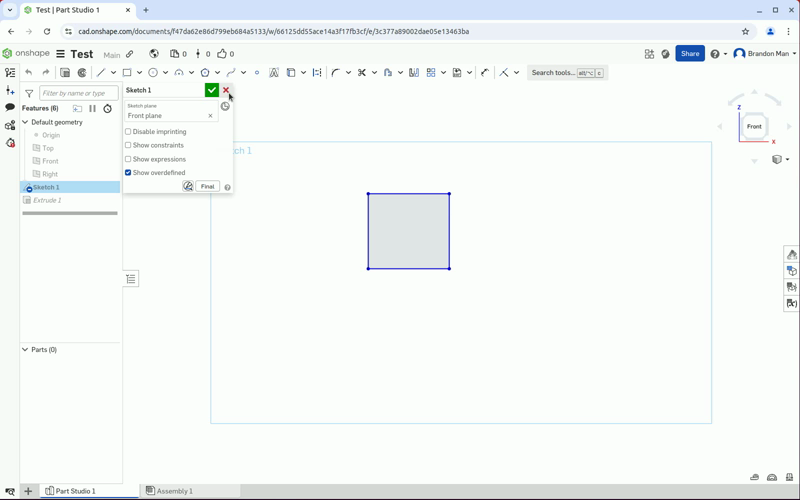
click(229, 92)
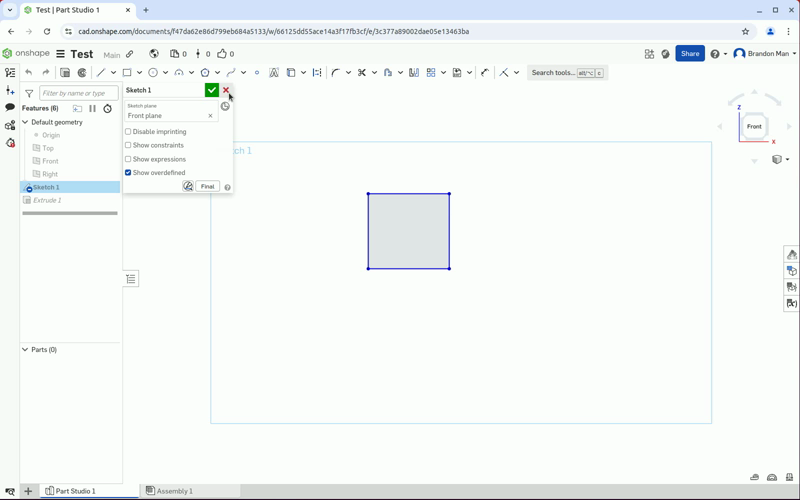
key(shift+s)
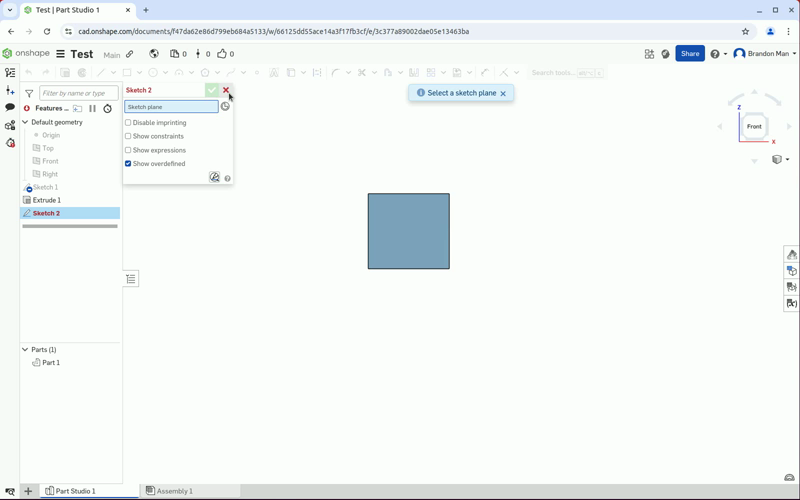
mouse_move(73, 163)
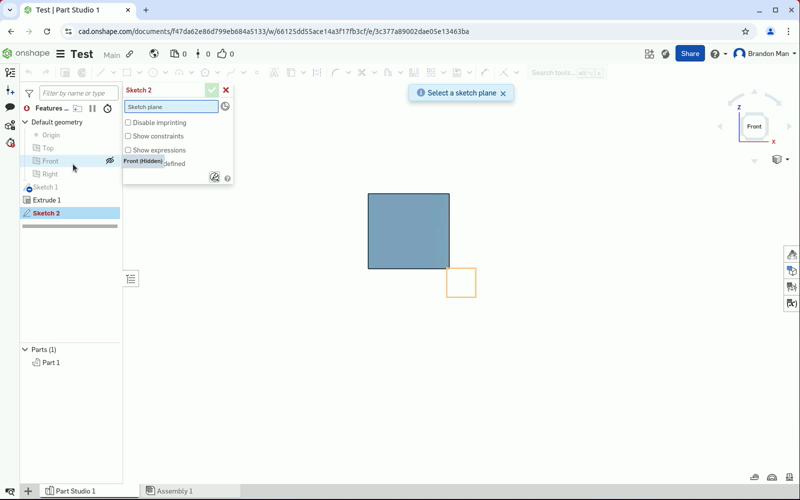
click(73, 163)
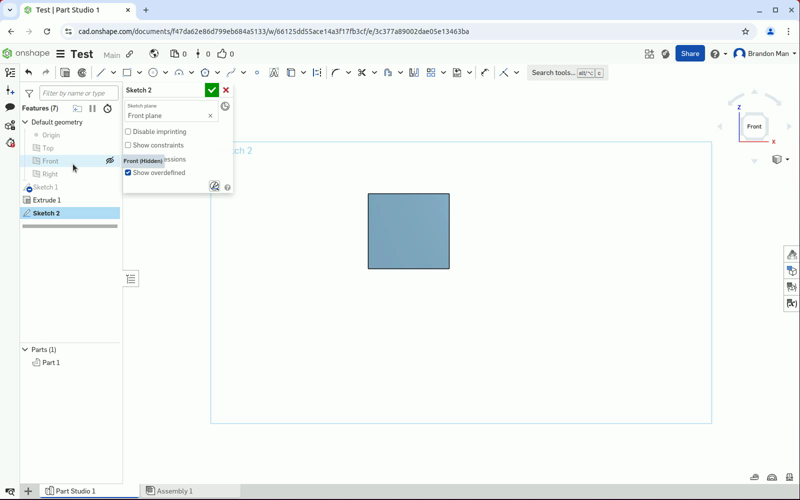
mouse_move(73, 352)
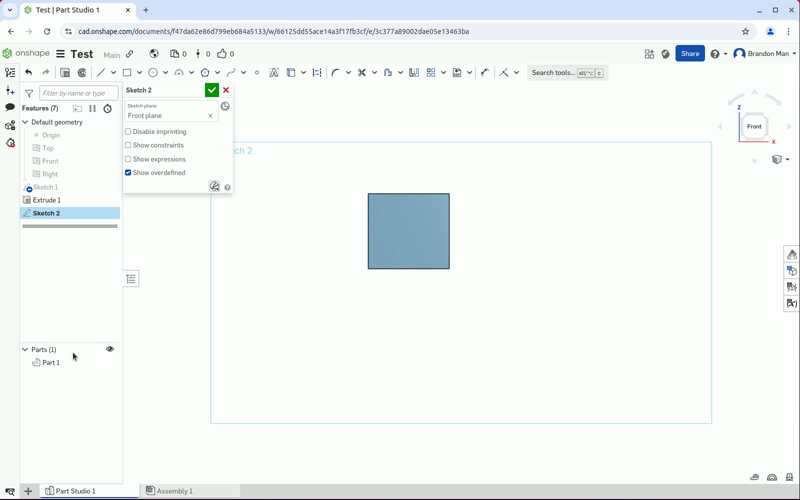
key(y)
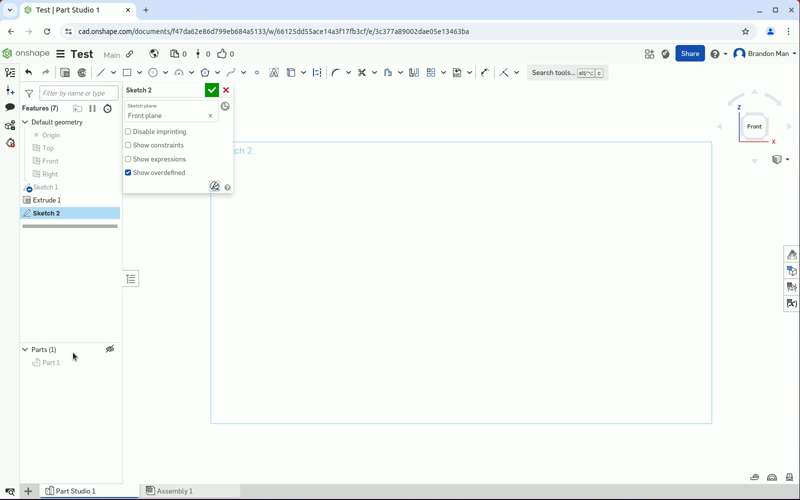
key(l)
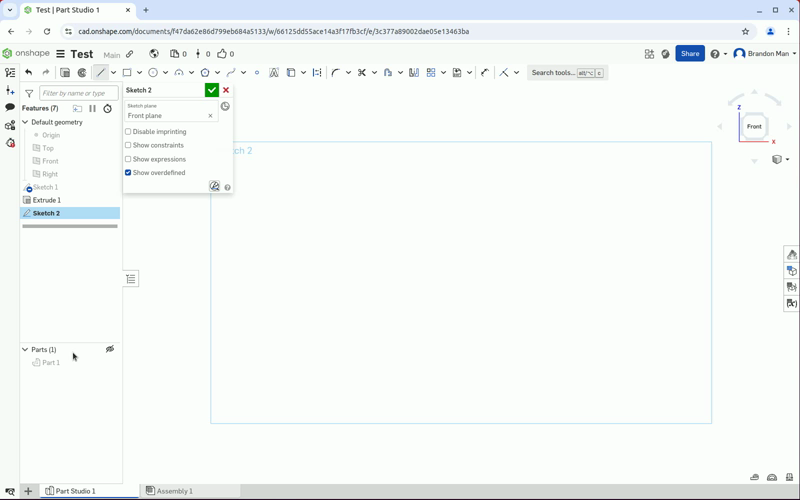
key_down(shift)
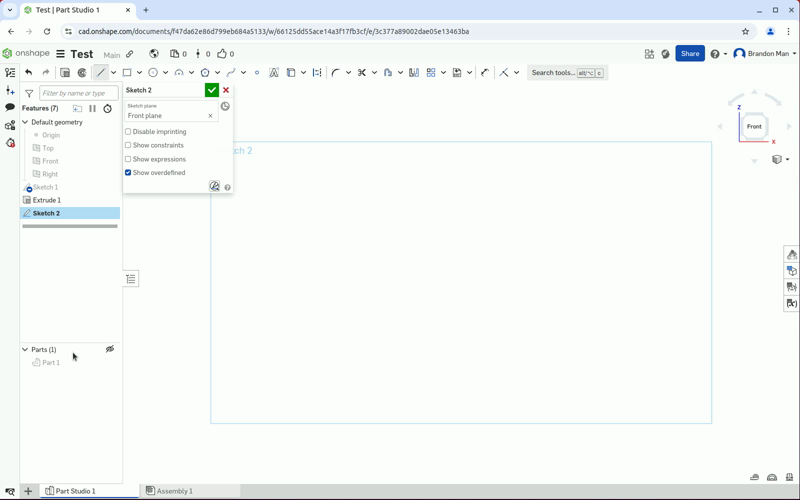
mouse_move(492, 247)
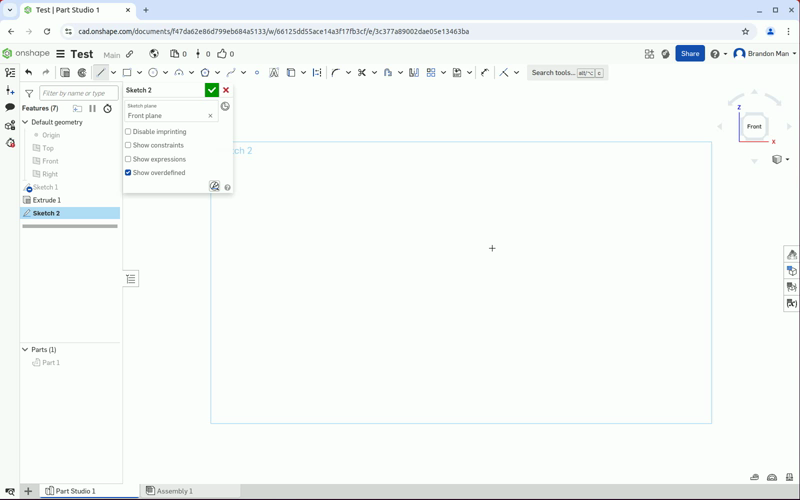
click(492, 247)
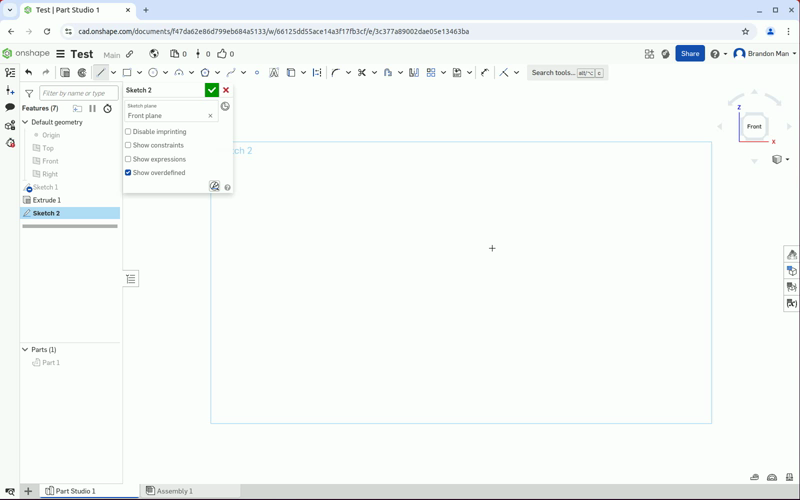
key_up(shift)
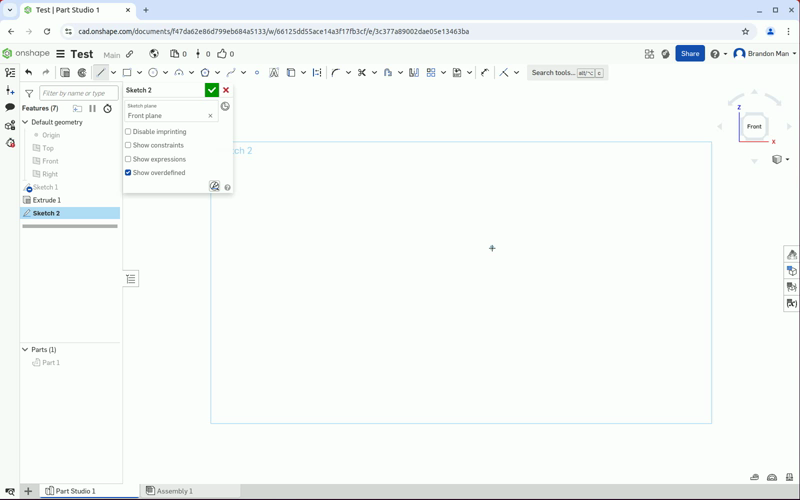
key_down(shift)
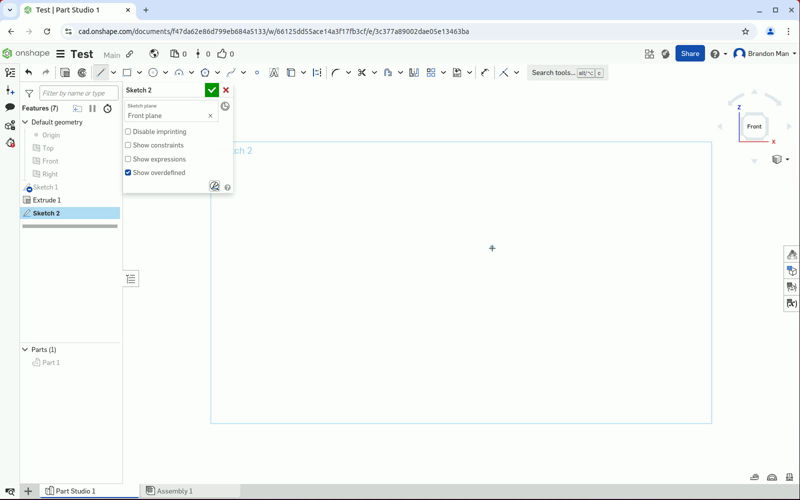
mouse_move(573, 247)
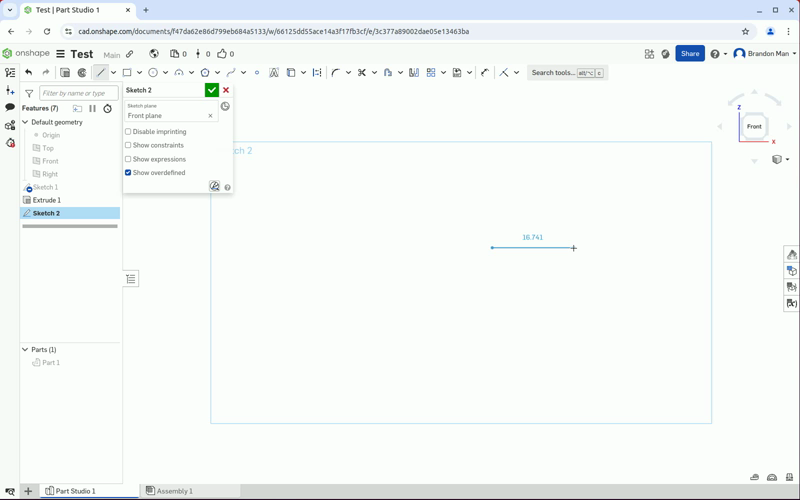
click(573, 247)
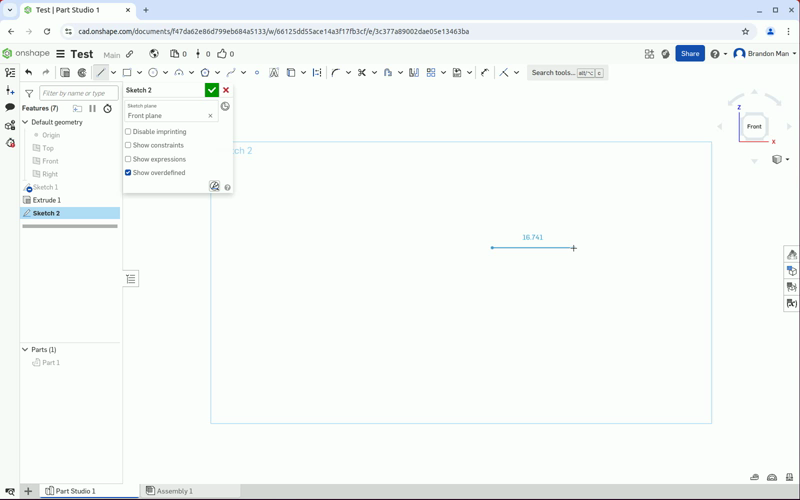
key_up(shift)
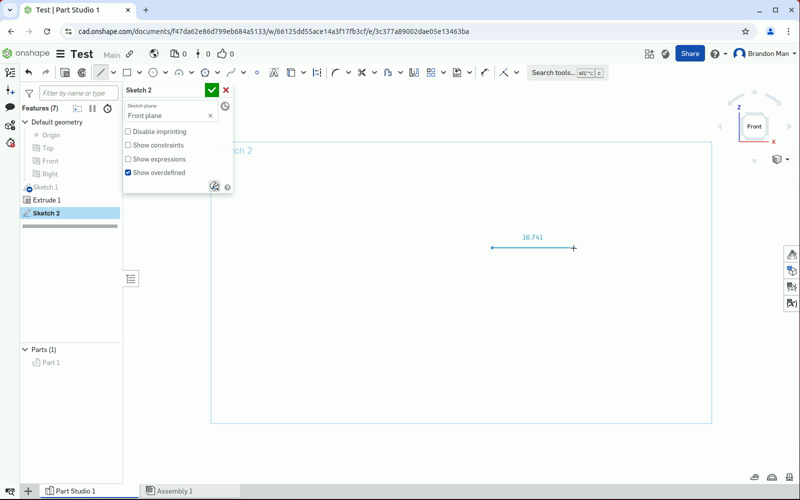
key_down(shift)
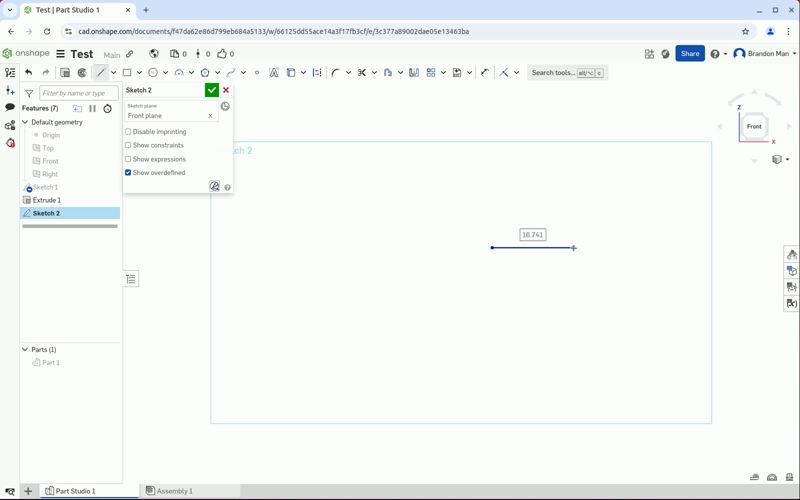
mouse_move(589, 247)
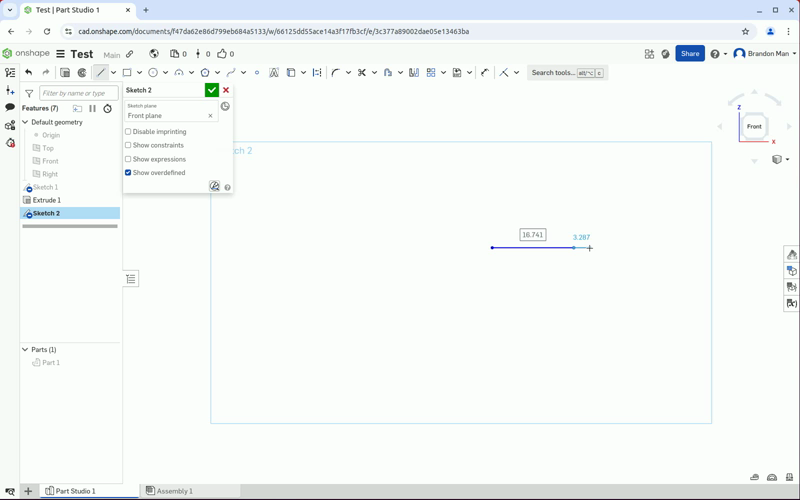
mouse_move(573, 206)
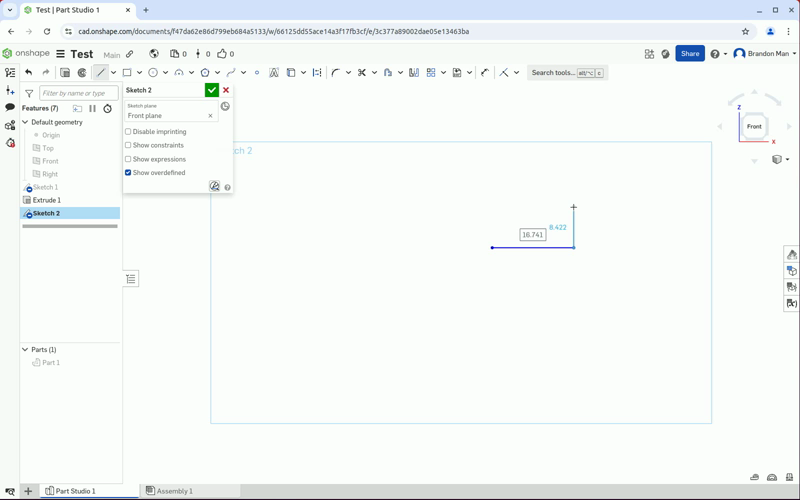
click(573, 206)
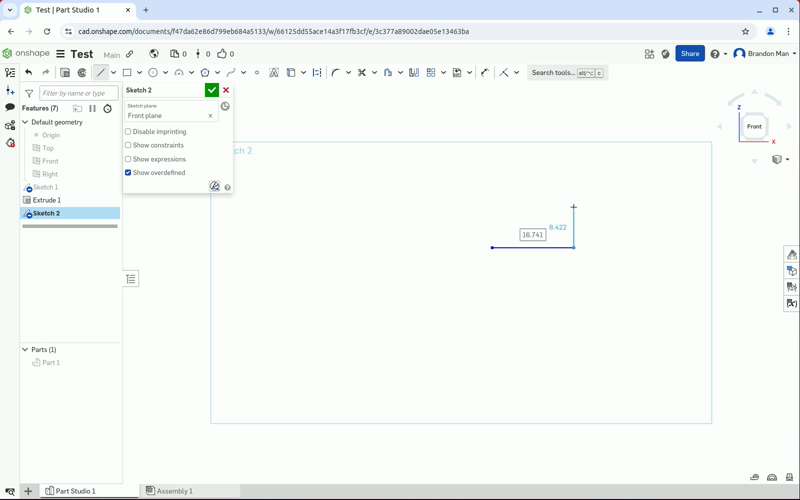
key_up(shift)
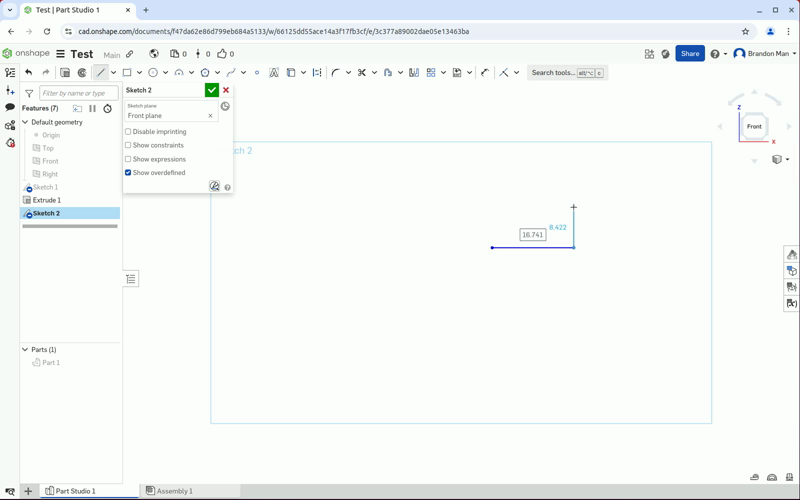
key_down(shift)
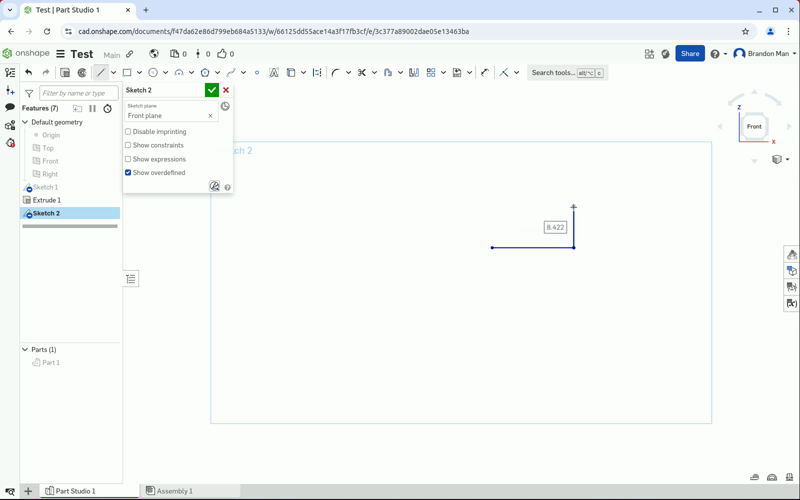
mouse_move(492, 206)
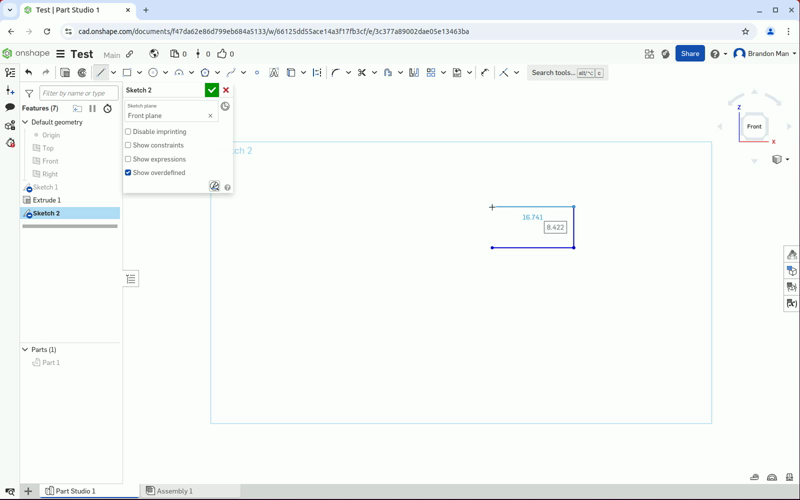
click(492, 206)
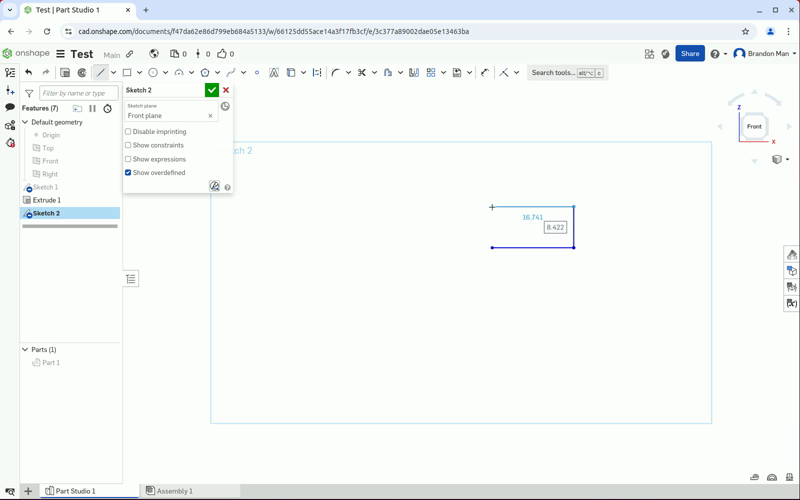
key_up(shift)
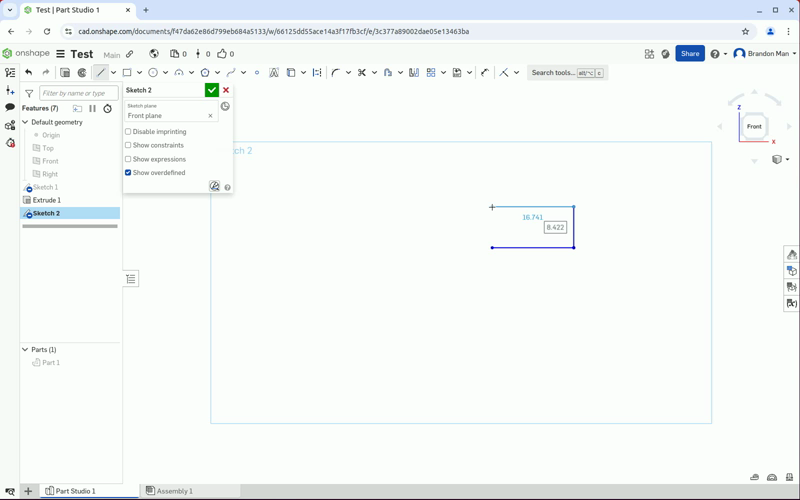
mouse_move(522, 206)
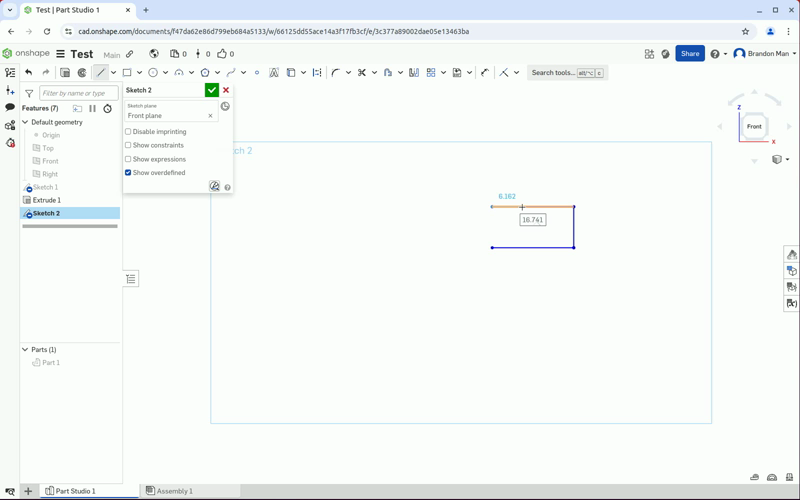
key_down(shift)
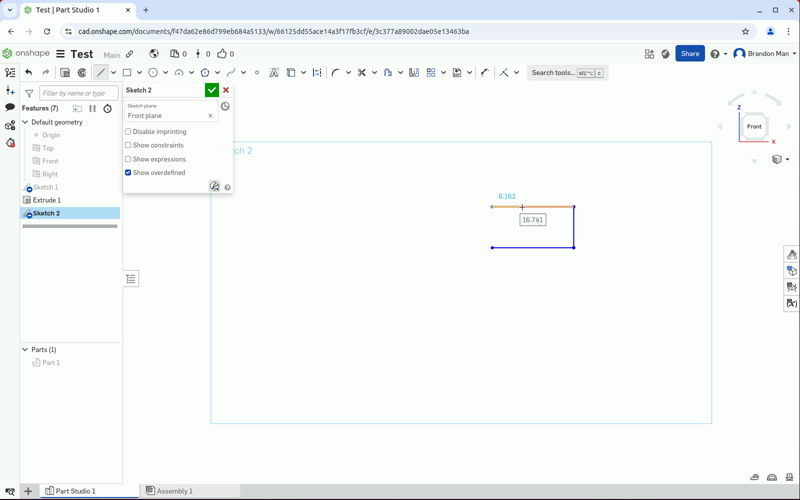
mouse_move(492, 247)
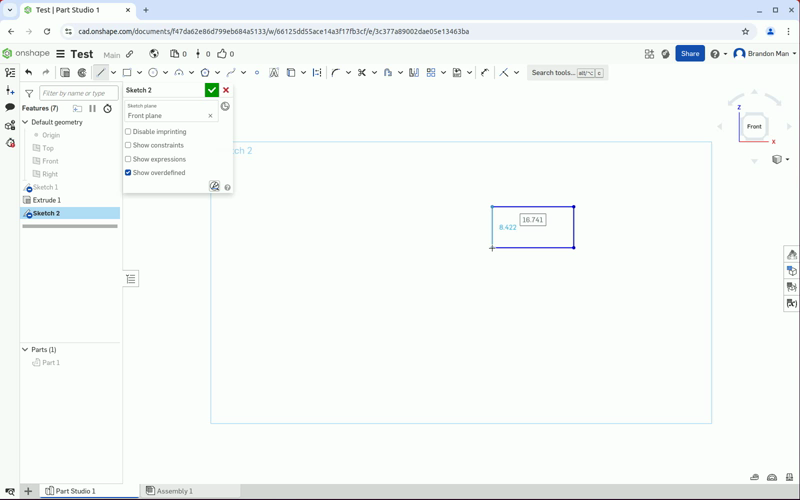
key_up(shift)
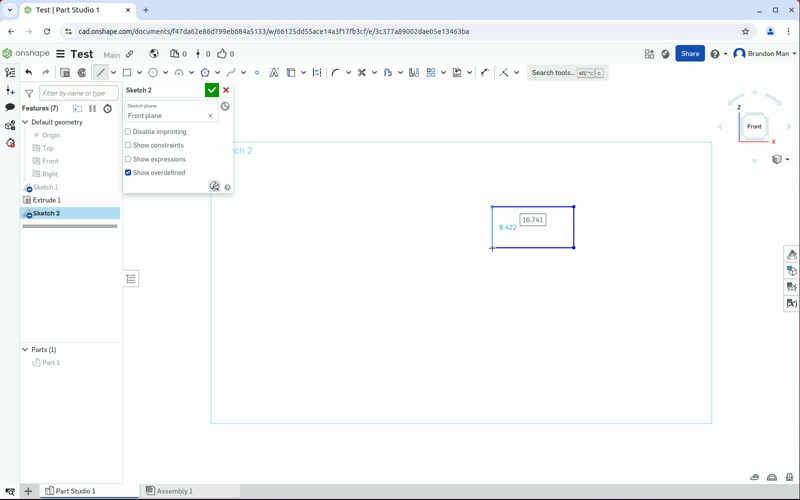
click(492, 247)
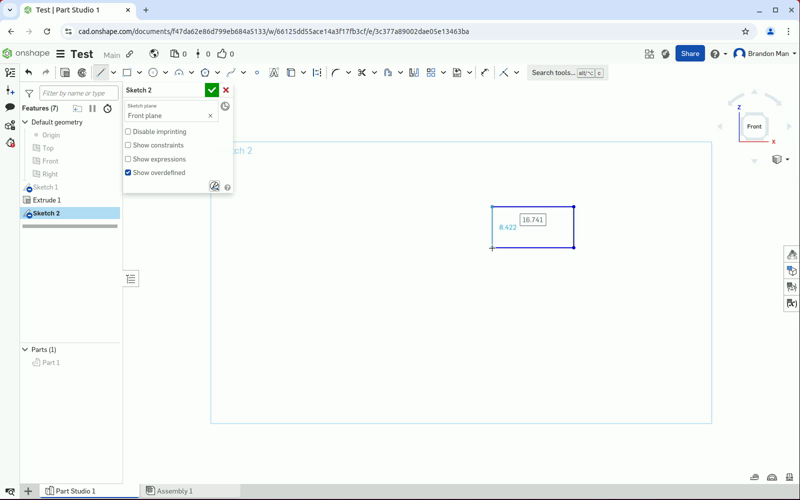
key(esc)
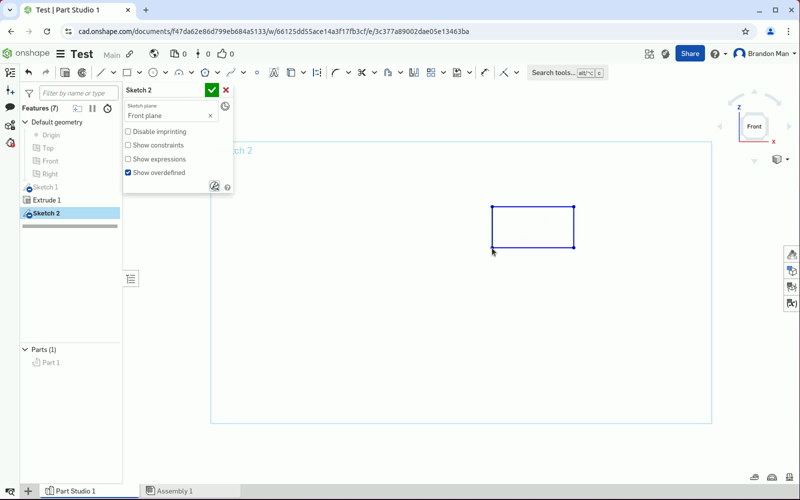
mouse_move(495, 228)
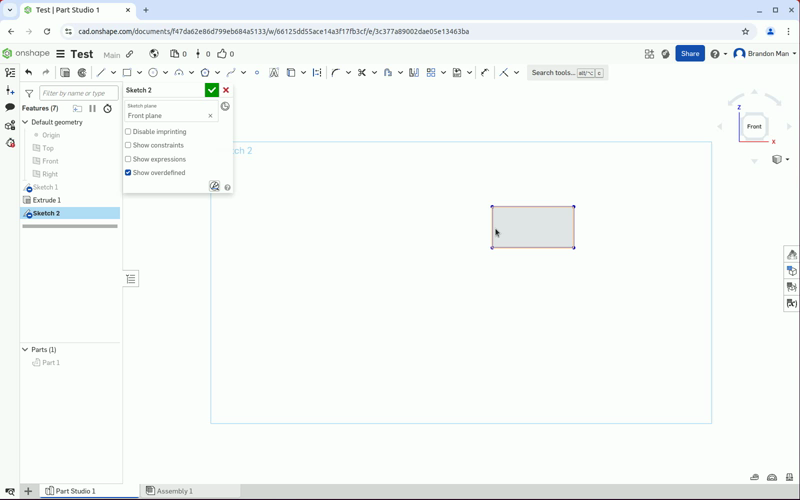
click(495, 228)
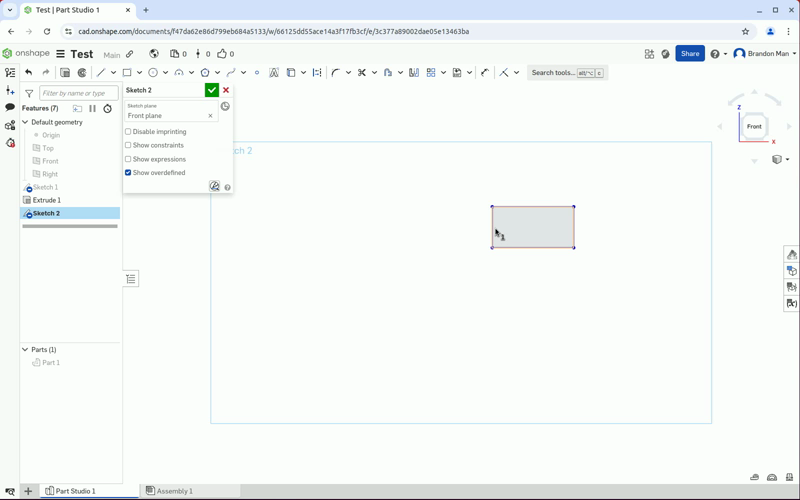
mouse_move(73, 352)
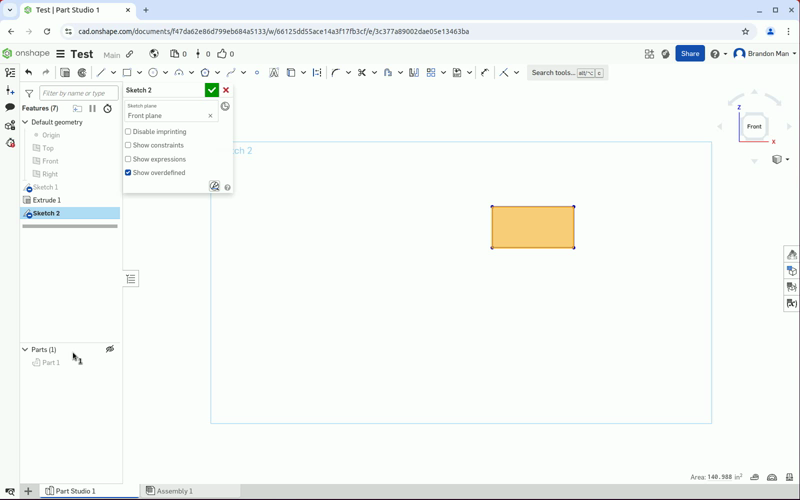
key(shift+y)
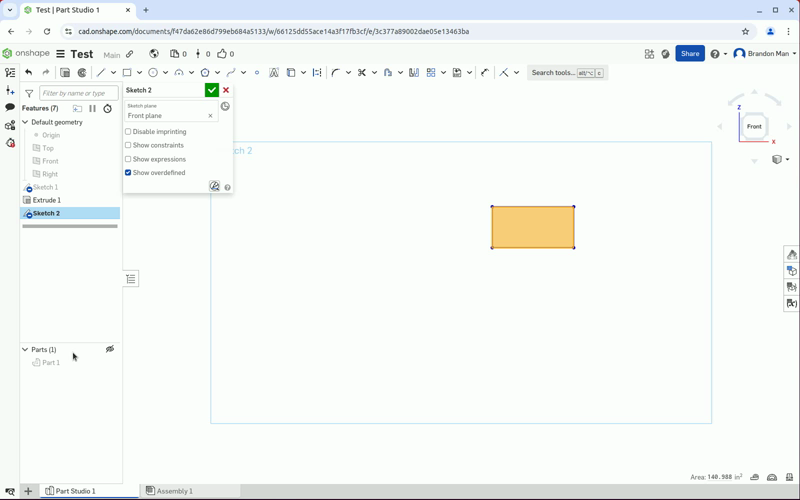
key(shift+e)
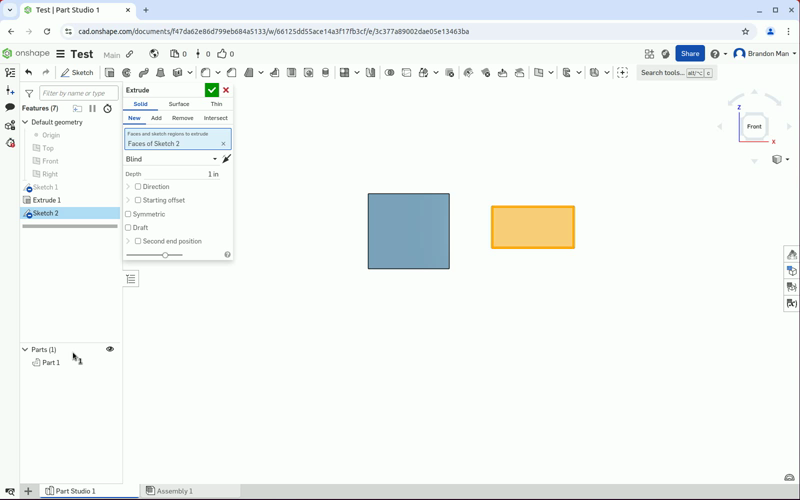
mouse_move(143, 106)
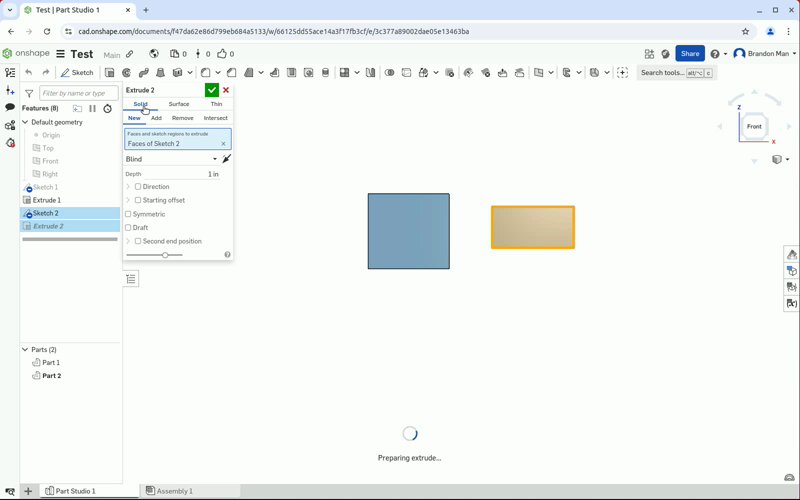
click(143, 106)
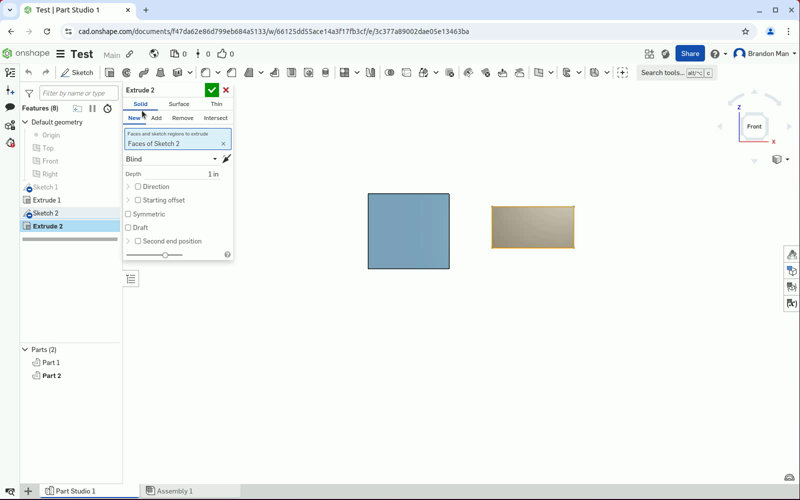
mouse_move(137, 120)
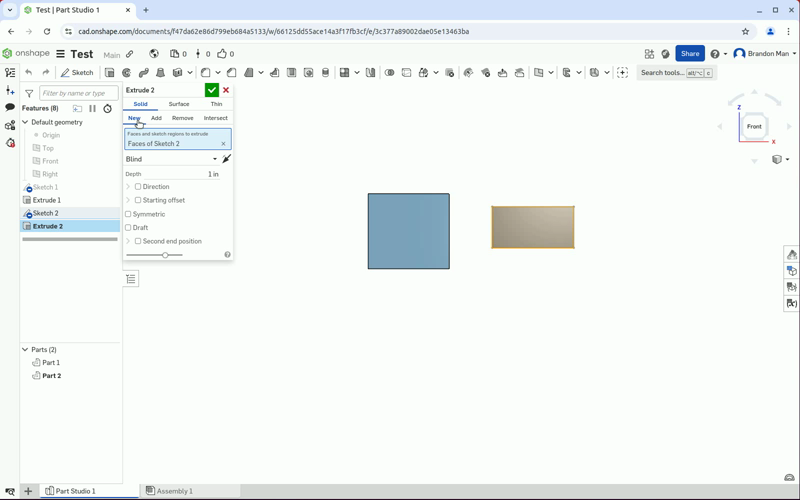
click(137, 120)
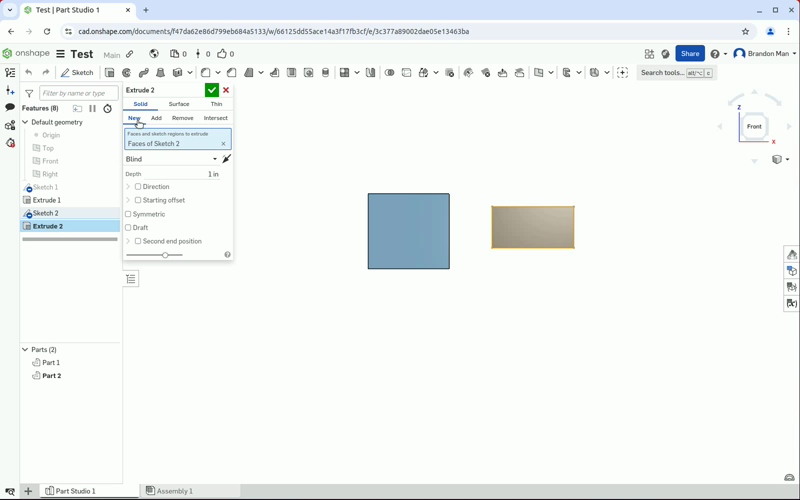
key(tab, 4)
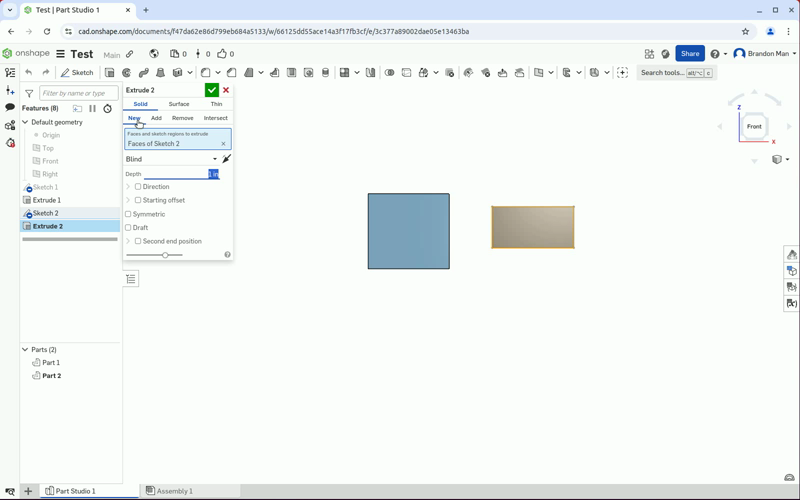
text(16.609)
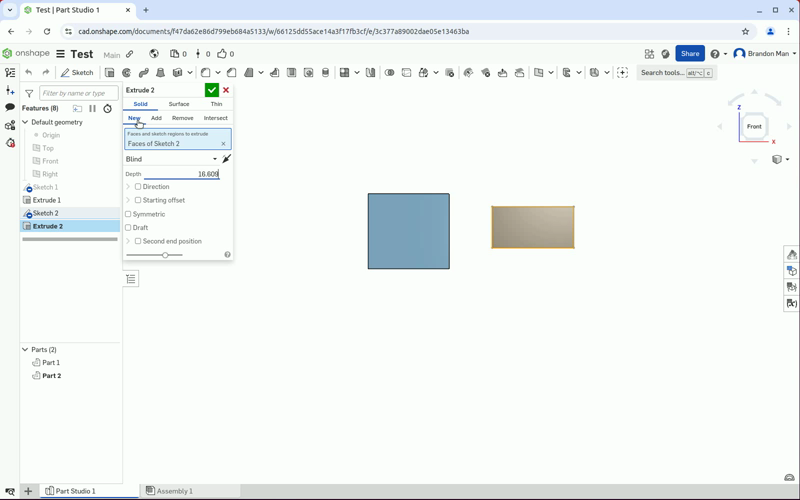
key(enter)
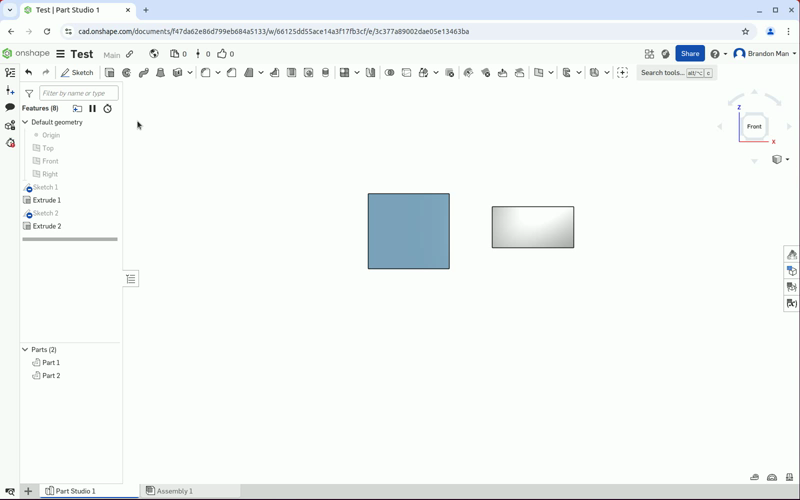
key(shift+h)
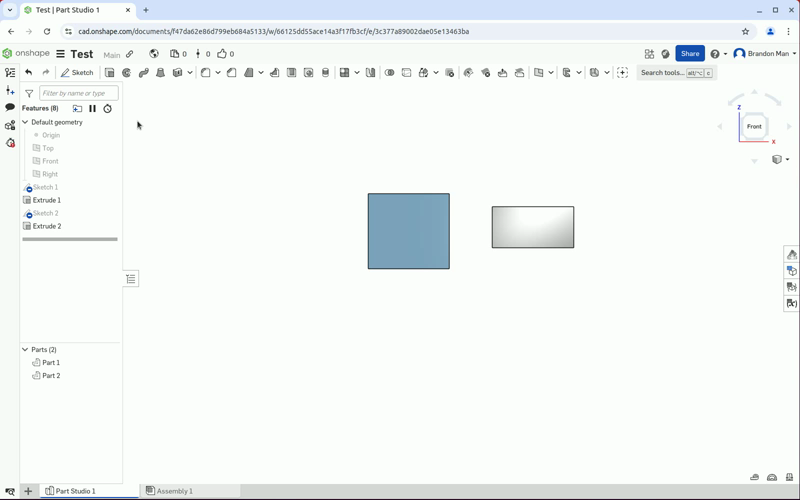
key(shift+h)
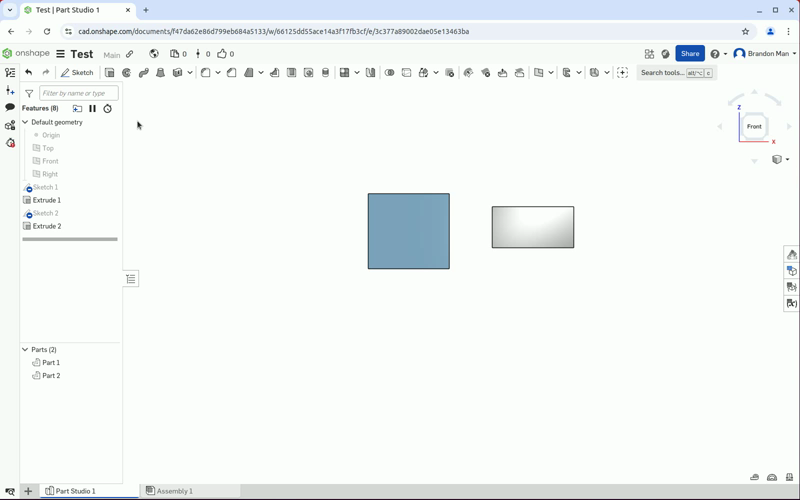
mouse_move(73, 189)
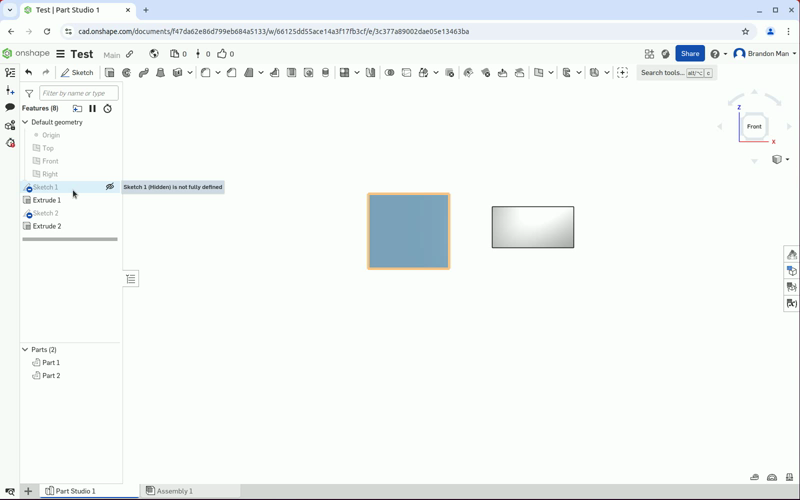
click(73, 189)
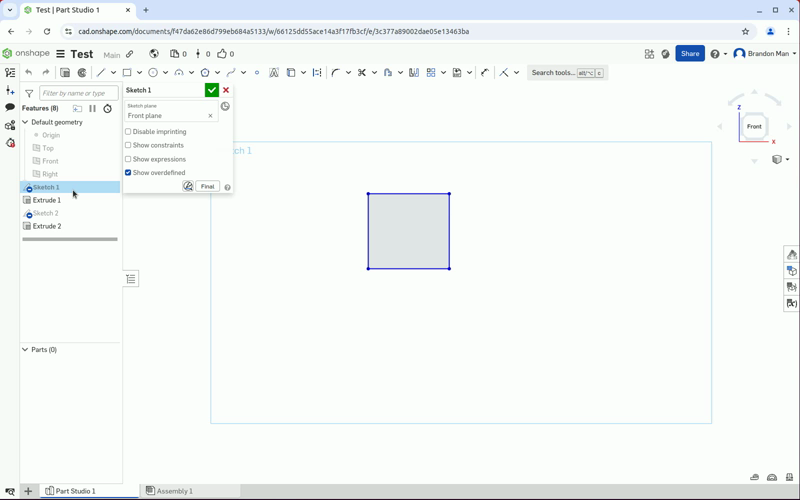
mouse_move(229, 92)
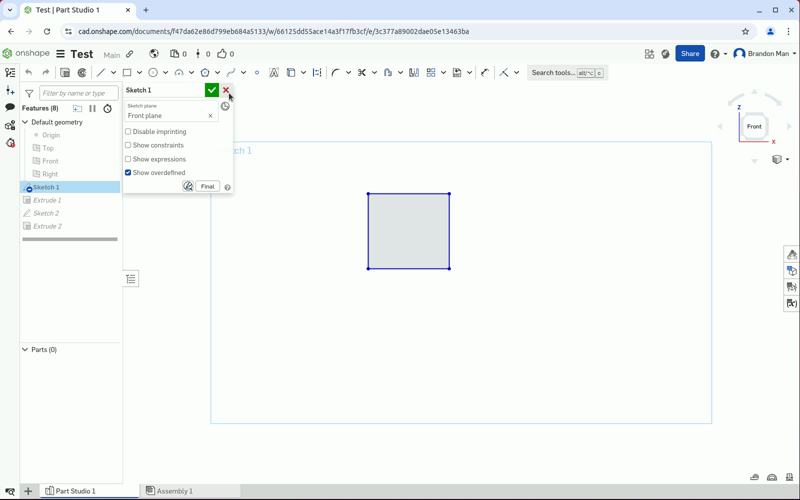
click(229, 92)
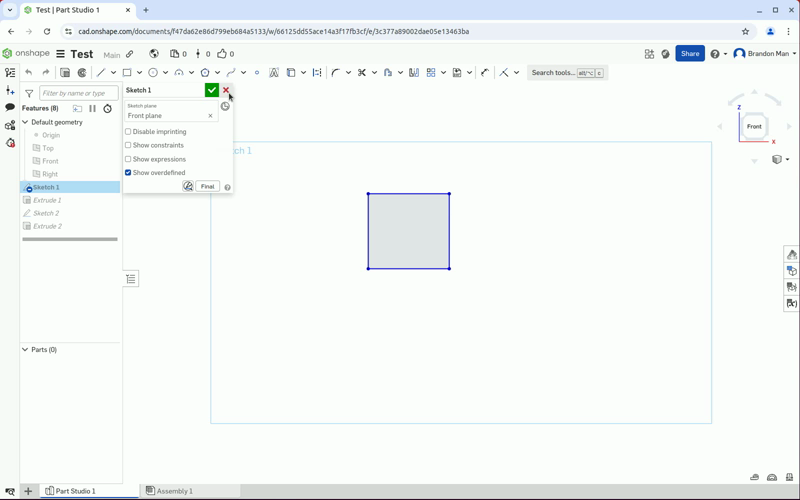
key(shift+s)
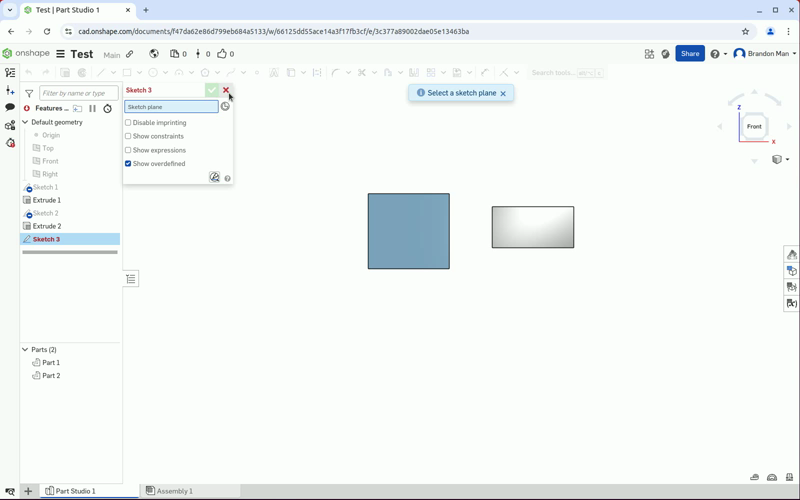
mouse_move(73, 163)
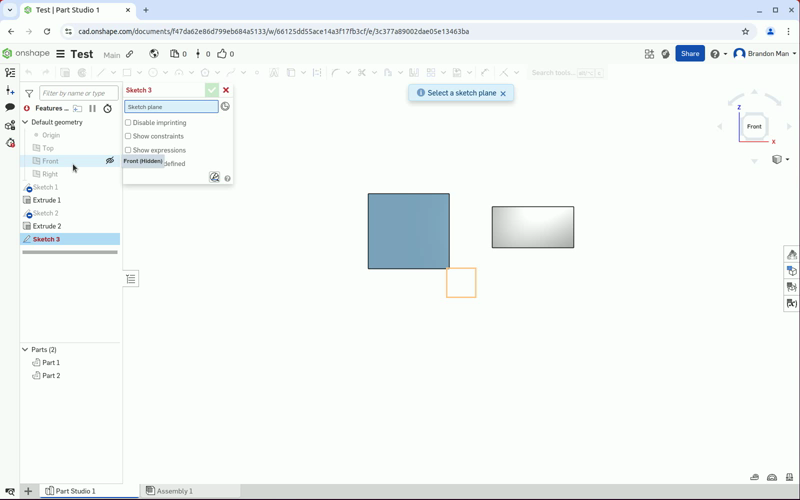
click(73, 163)
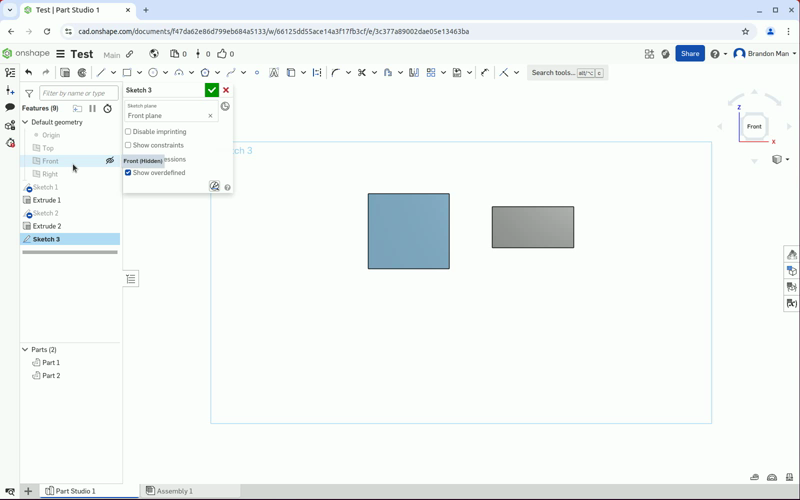
mouse_move(73, 352)
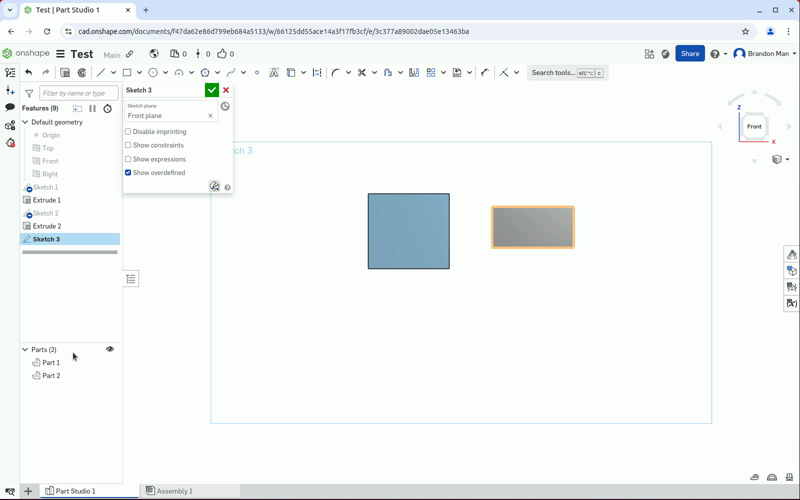
key(y)
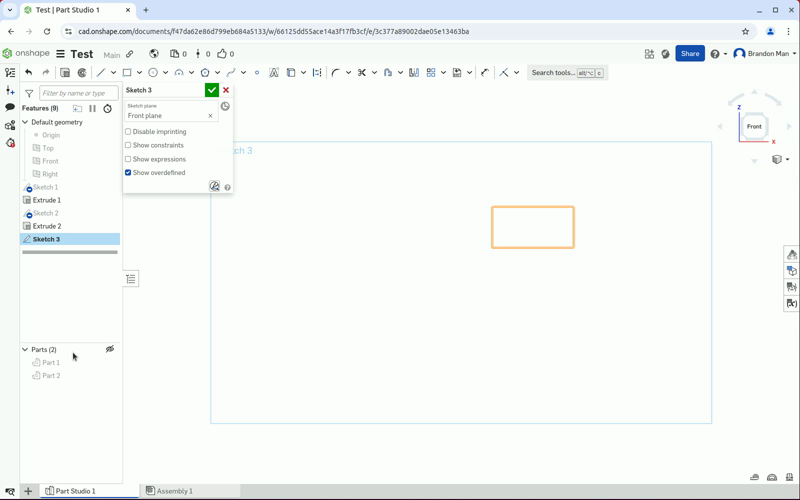
key(c)
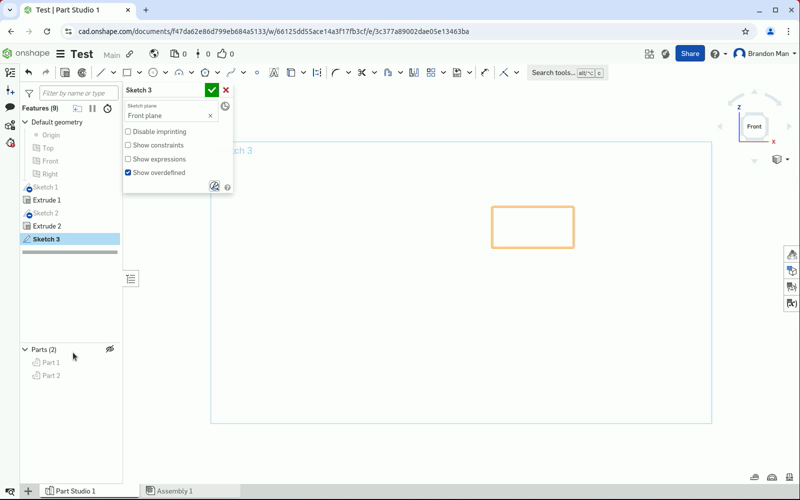
key_down(shift)
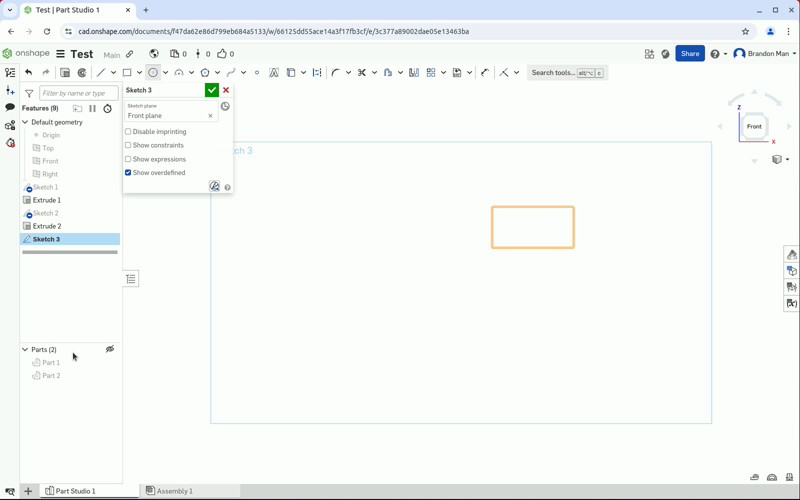
mouse_move(401, 329)
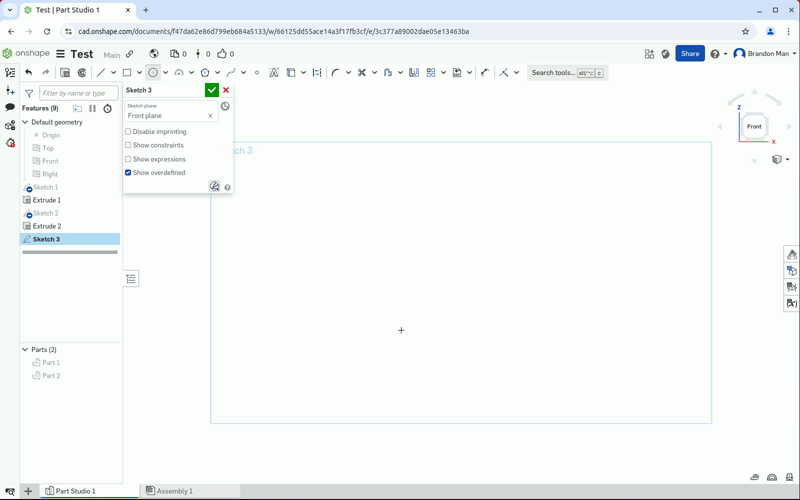
click(401, 329)
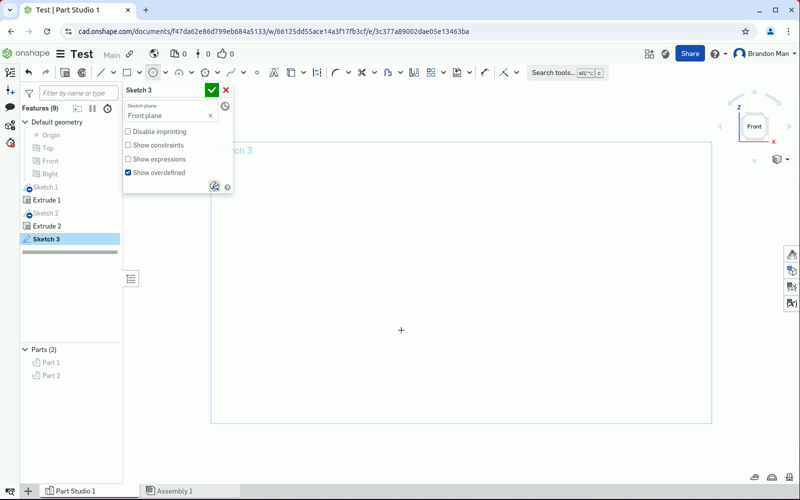
key_up(shift)
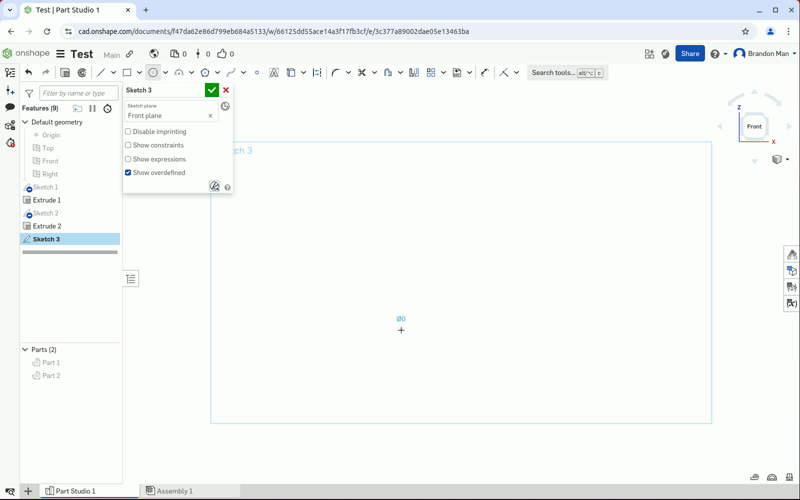
mouse_move(441, 329)
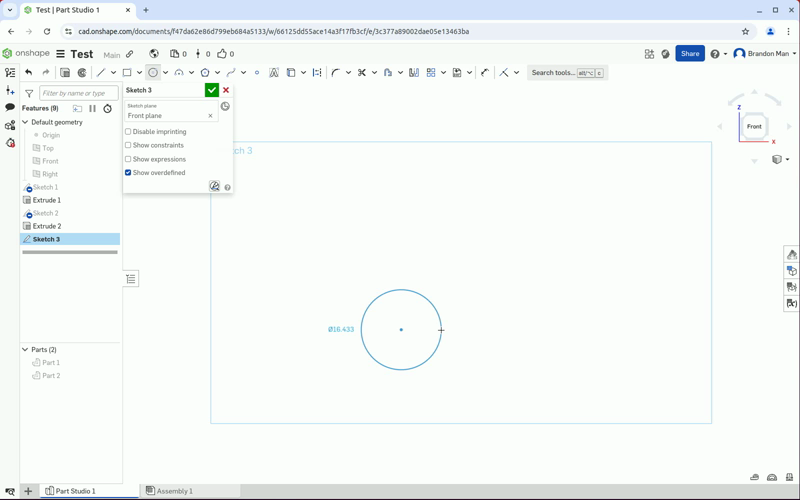
click(441, 329)
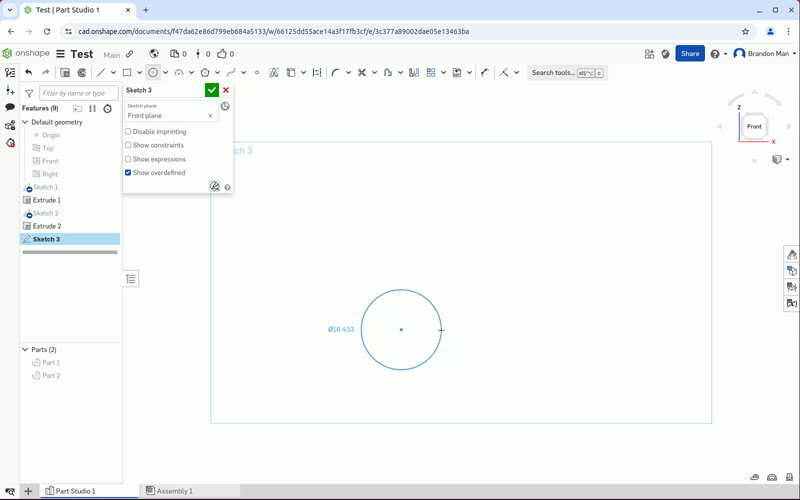
key(esc)
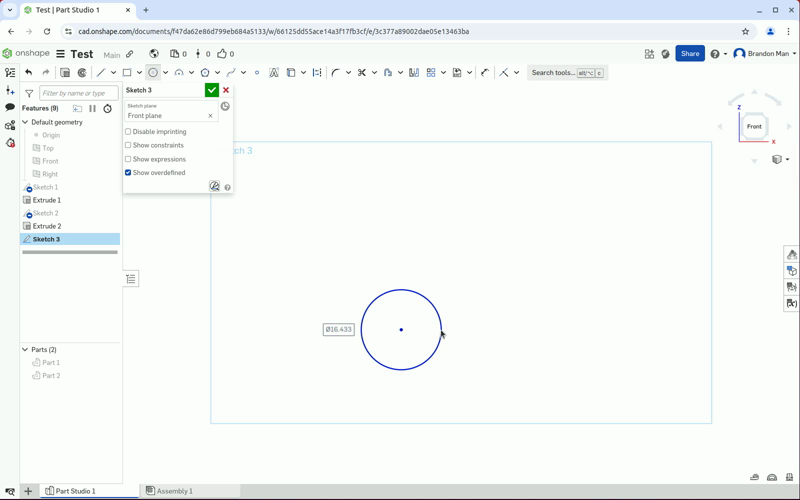
mouse_move(390, 346)
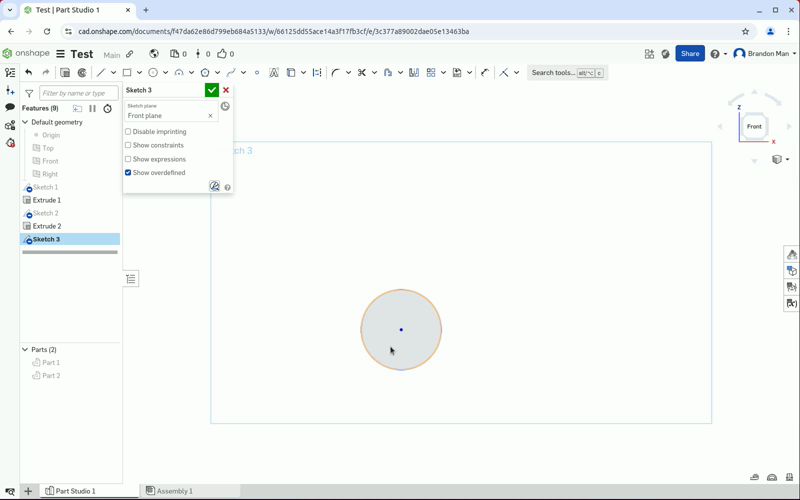
click(390, 346)
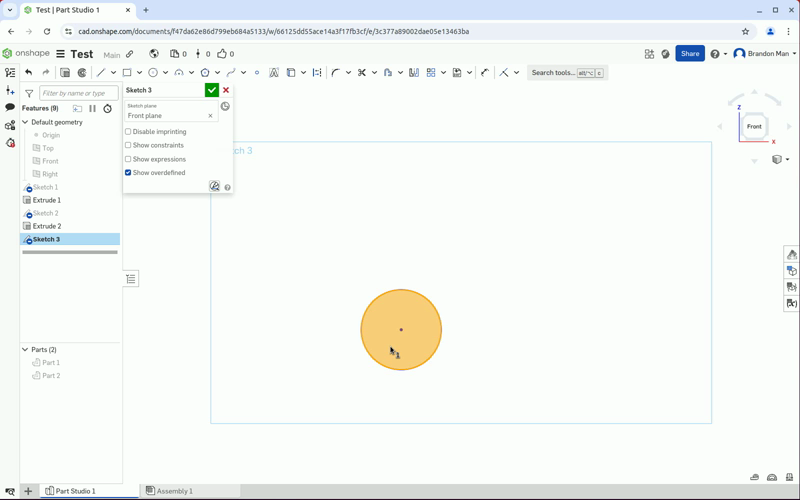
mouse_move(73, 352)
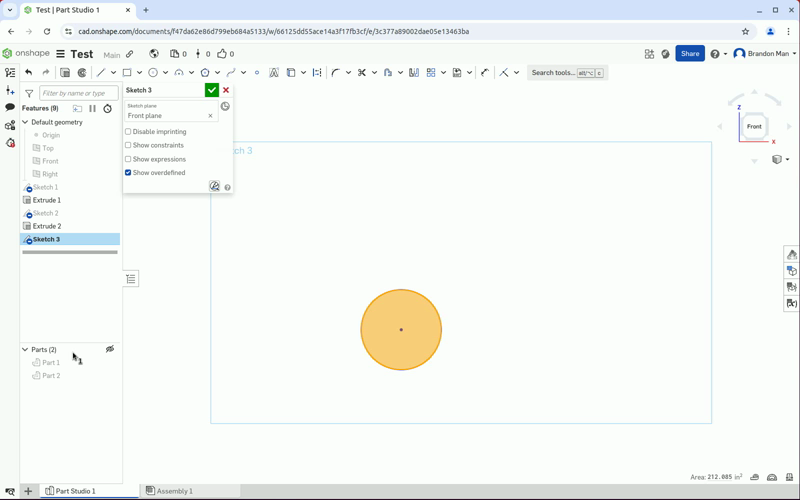
key(shift+y)
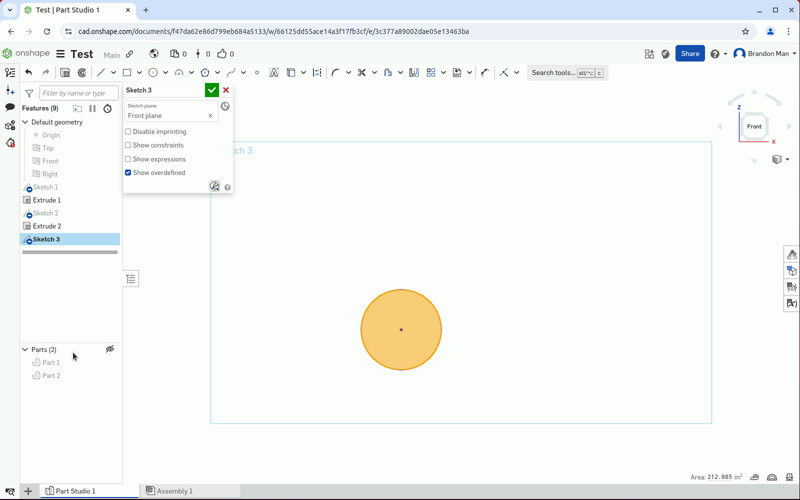
key(shift+e)
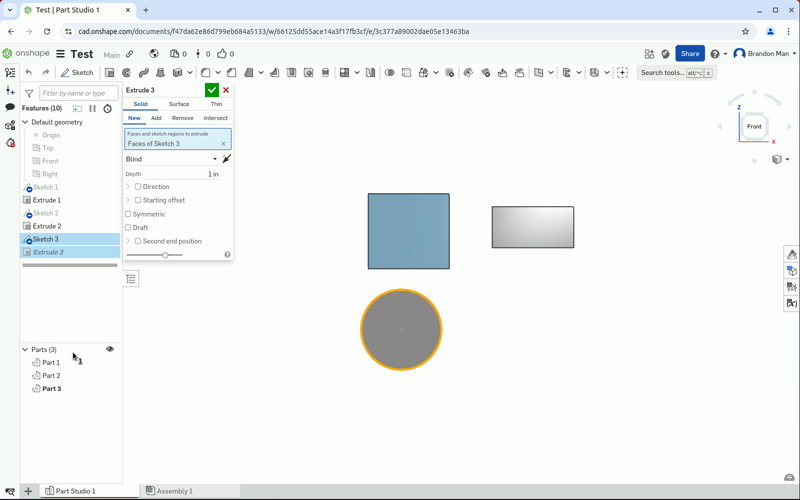
mouse_move(143, 106)
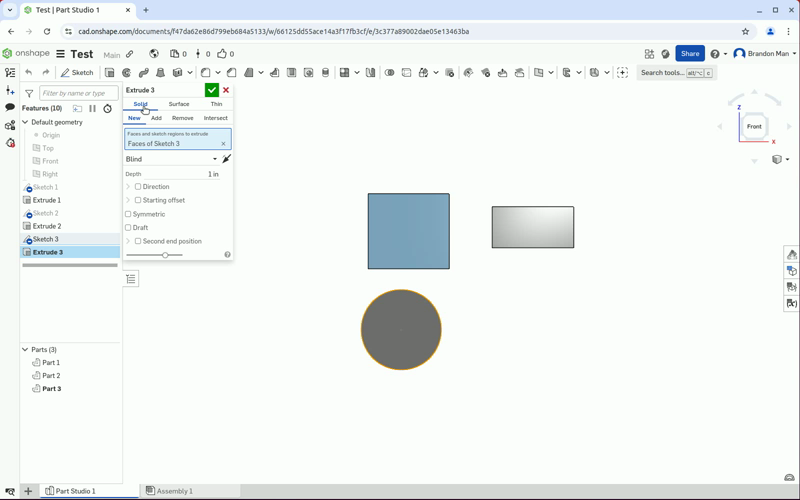
click(143, 106)
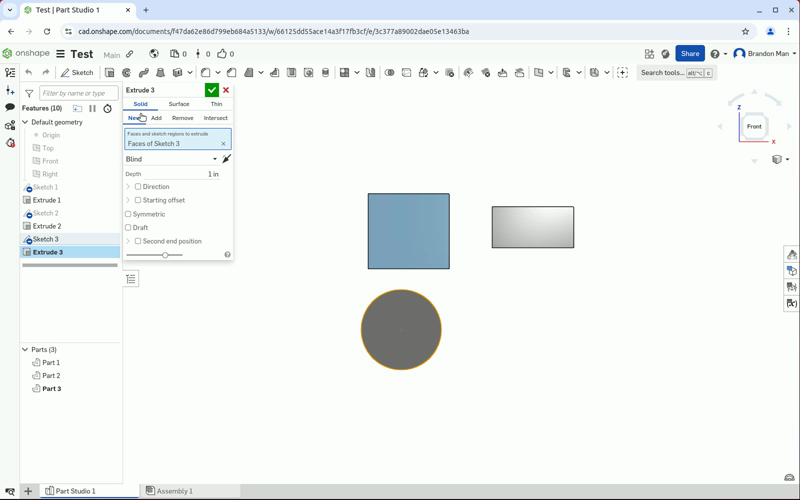
mouse_move(137, 120)
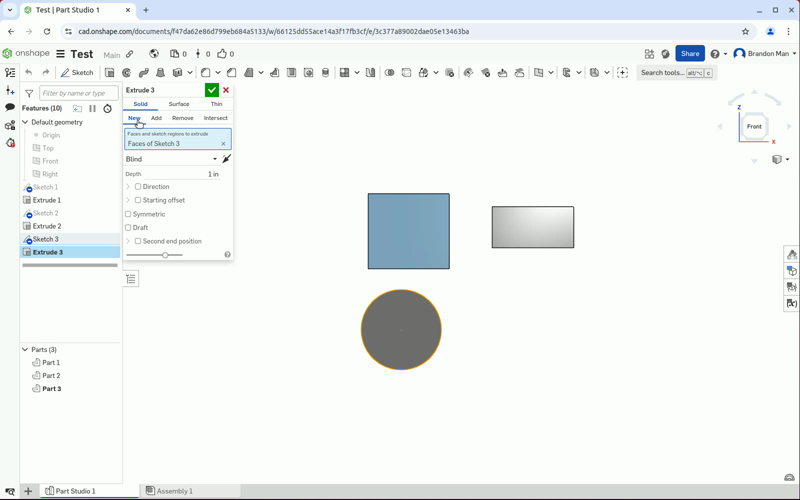
click(137, 120)
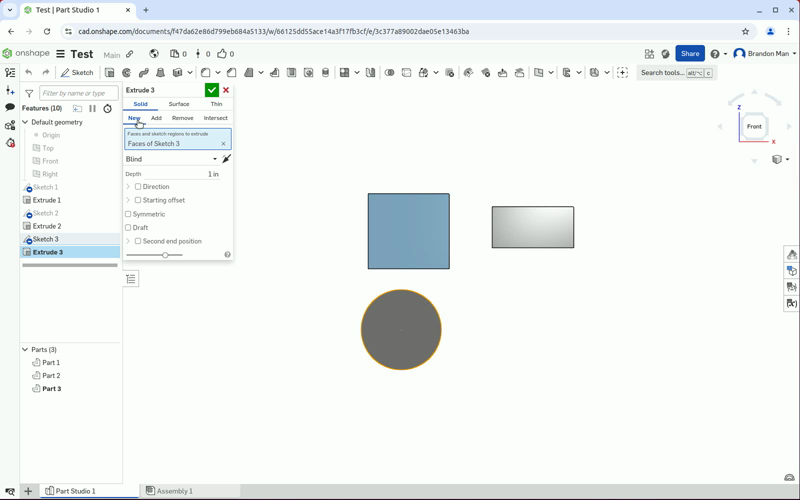
key(tab, 4)
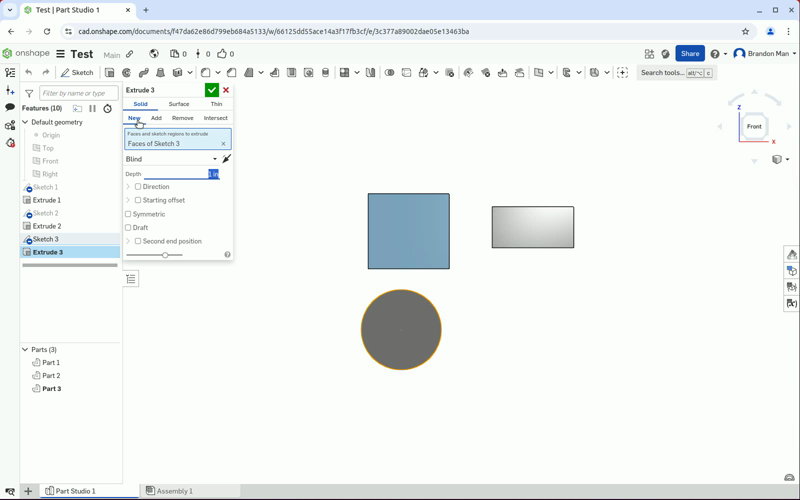
text(16.609)
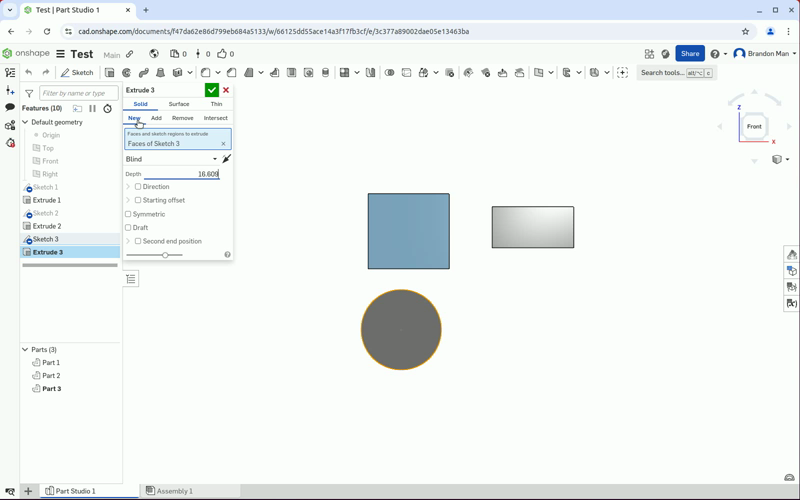
key(enter)
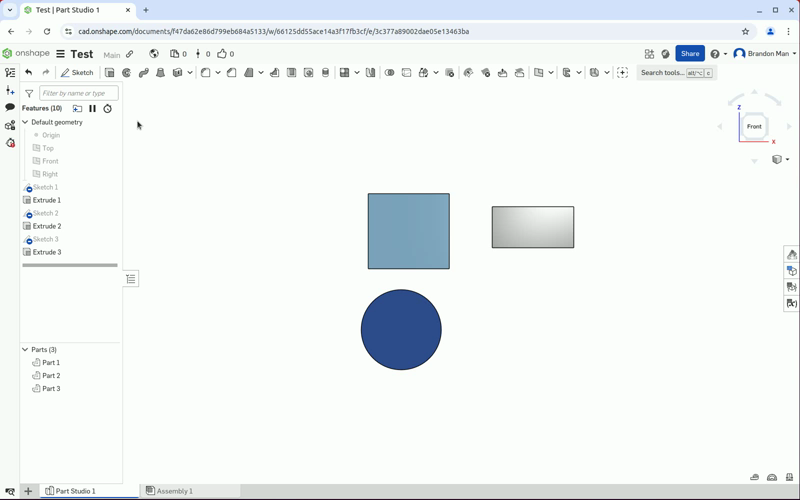
key(shift+h)
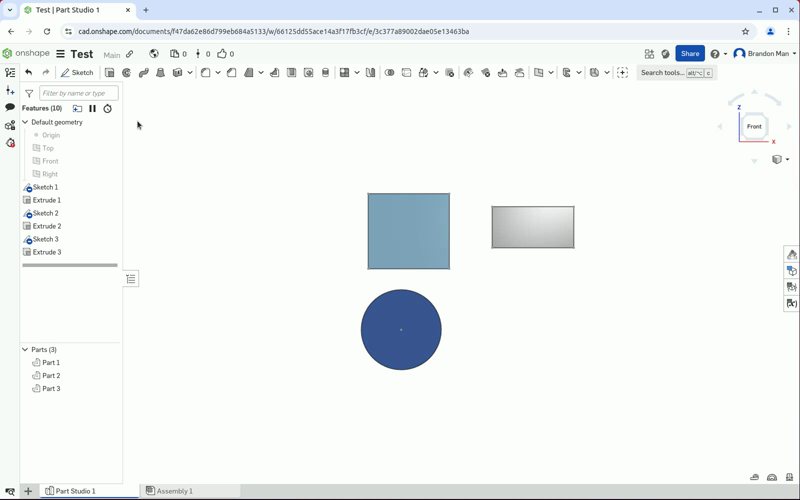
key(shift+h)
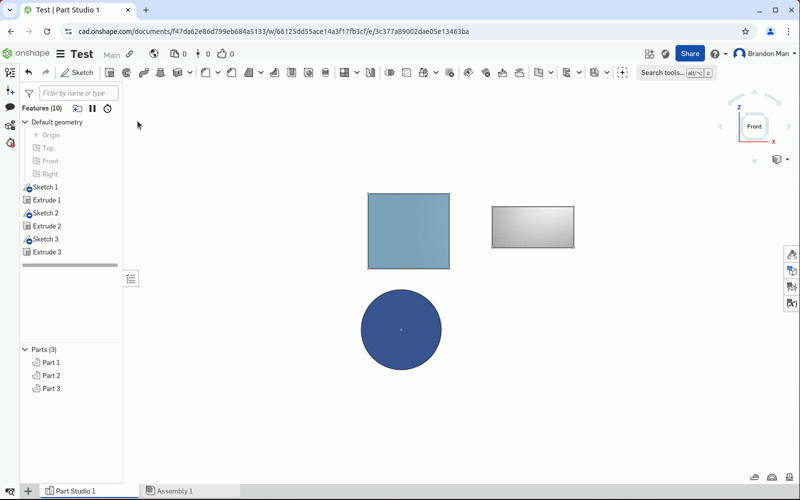
key(shift+7)
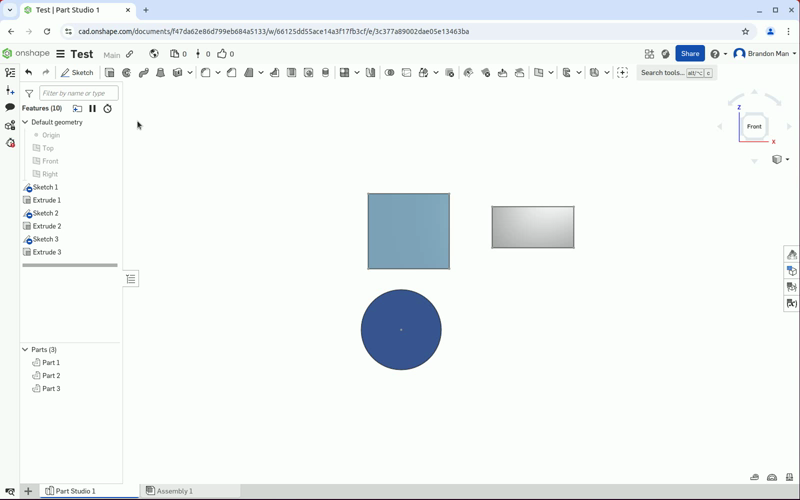
key(left, 2)
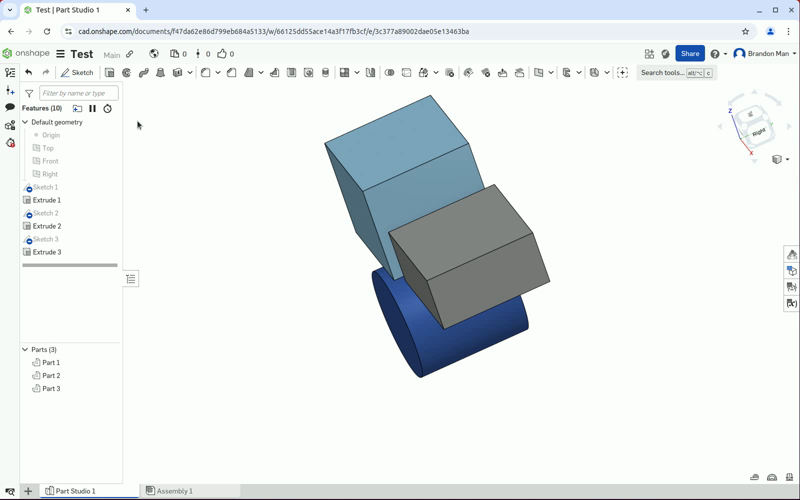
key(down, 2)
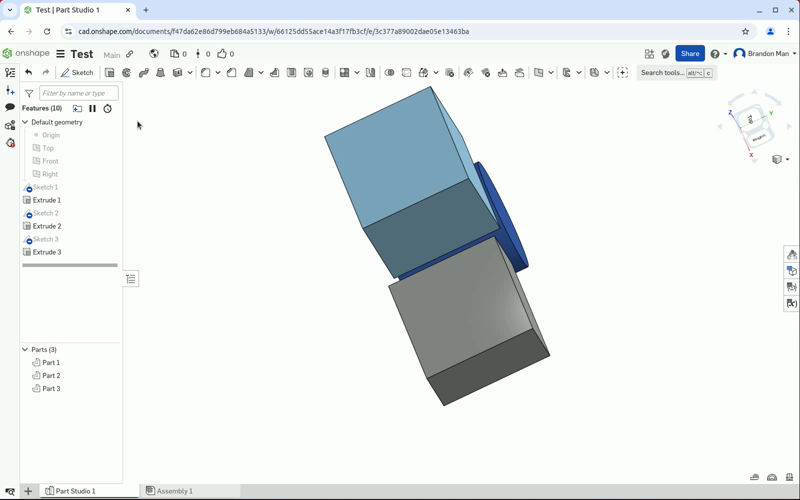
key(up, 2)
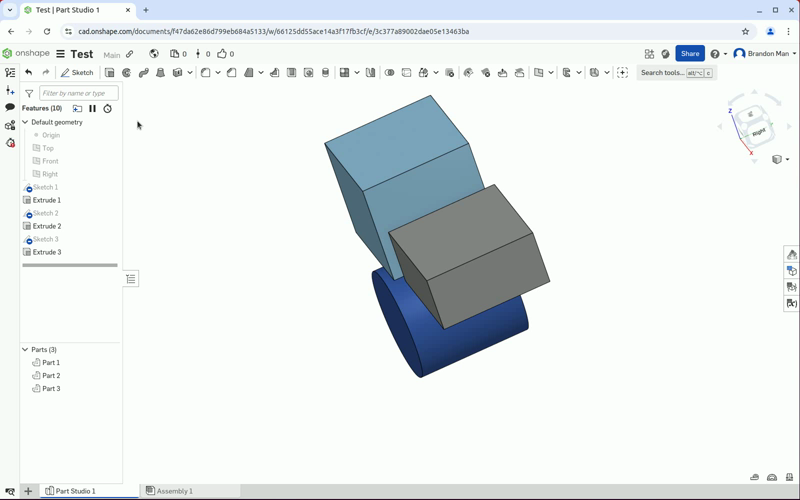
key(right, 2)
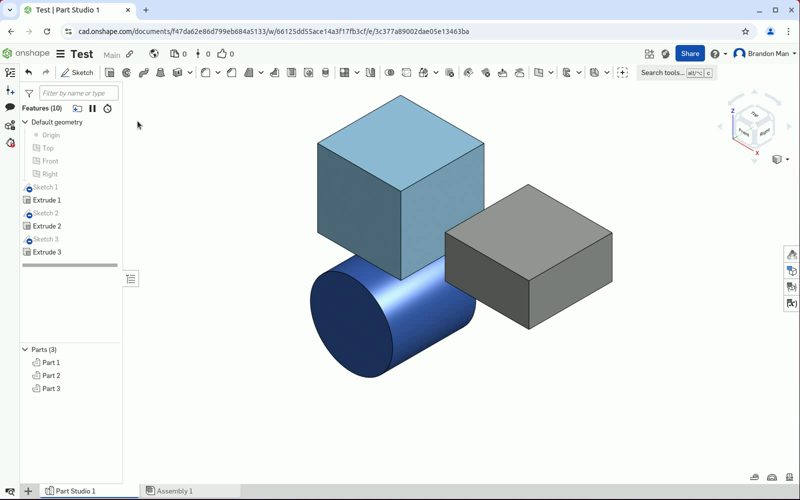
mouse_move(73, 189)
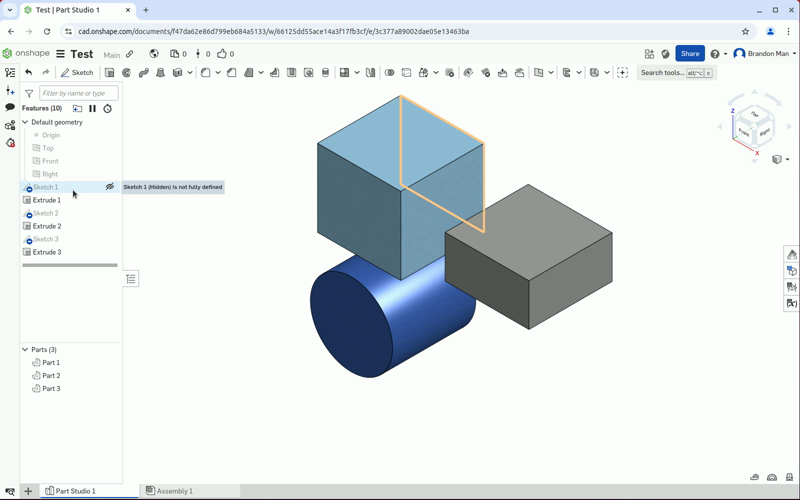
click(73, 189)